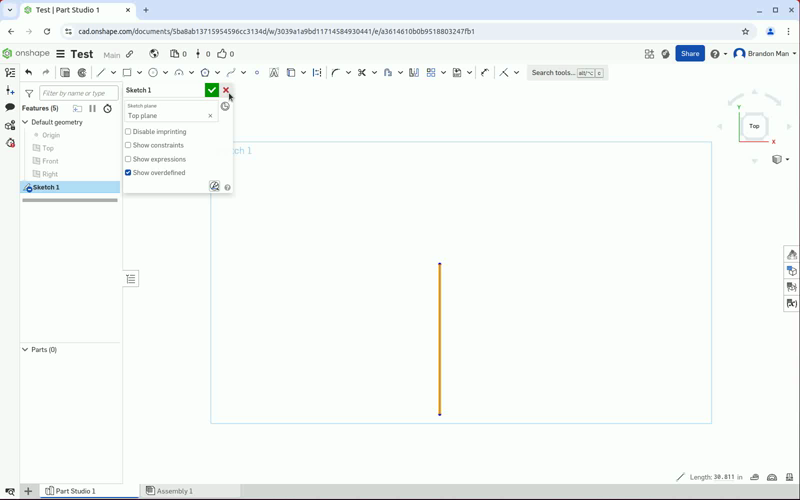
key(shift+h)
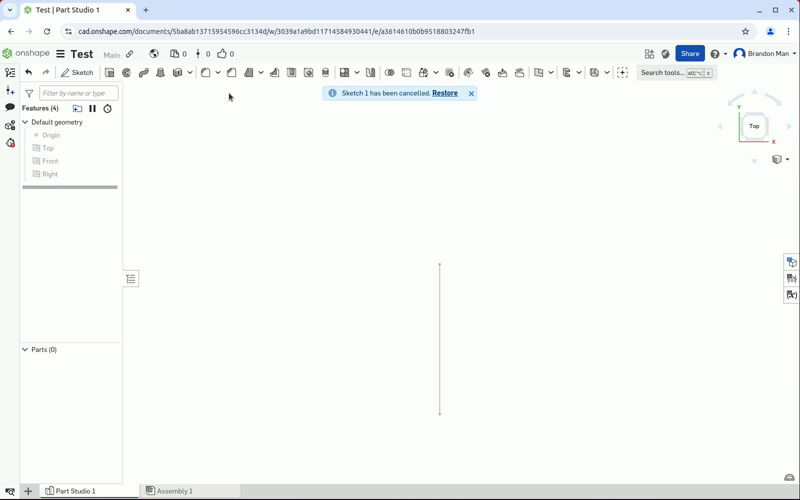
mouse_move(73, 352)
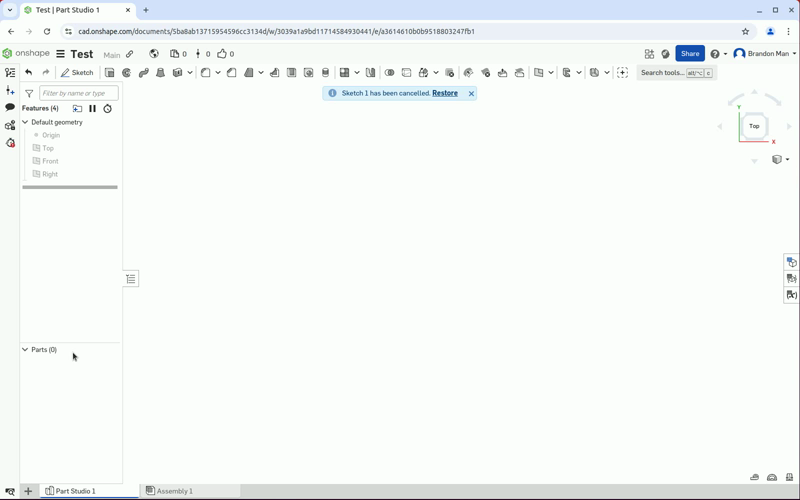
key(y)
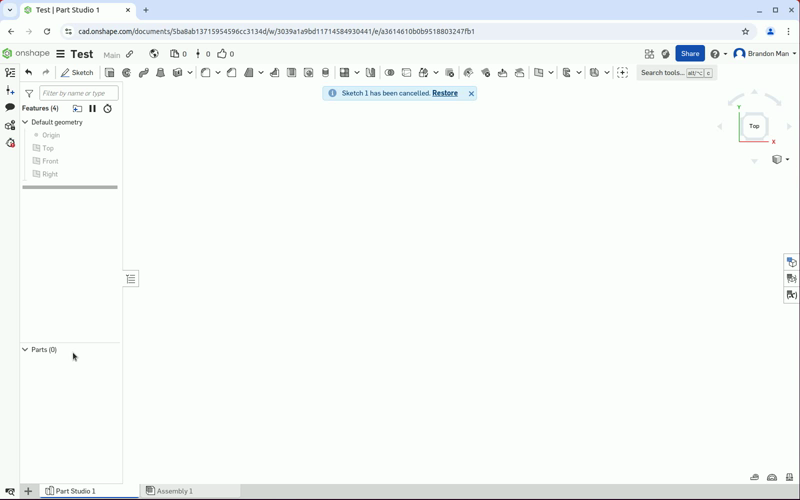
key(shift+p)
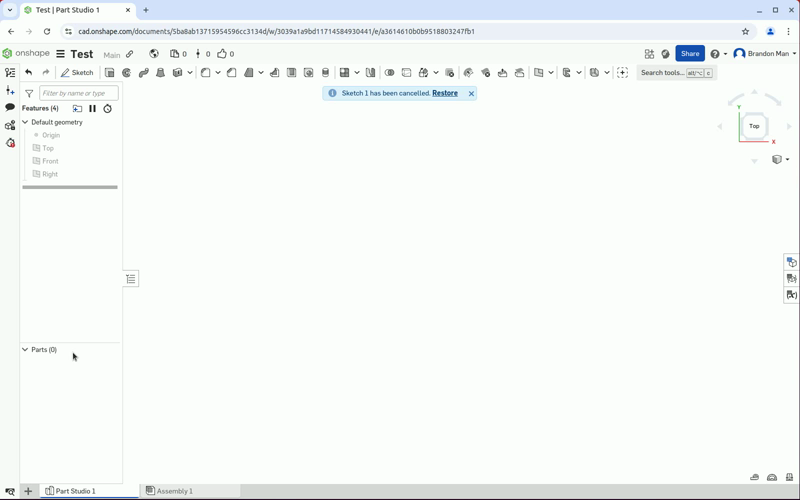
key(space)
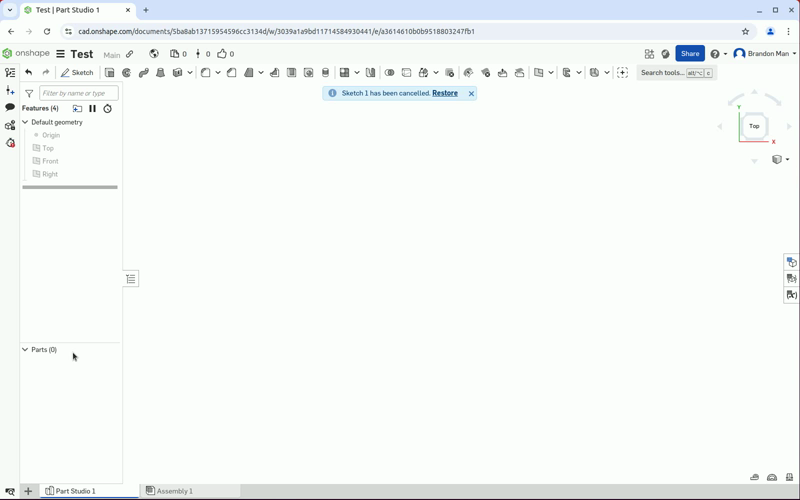
key_down(shift)
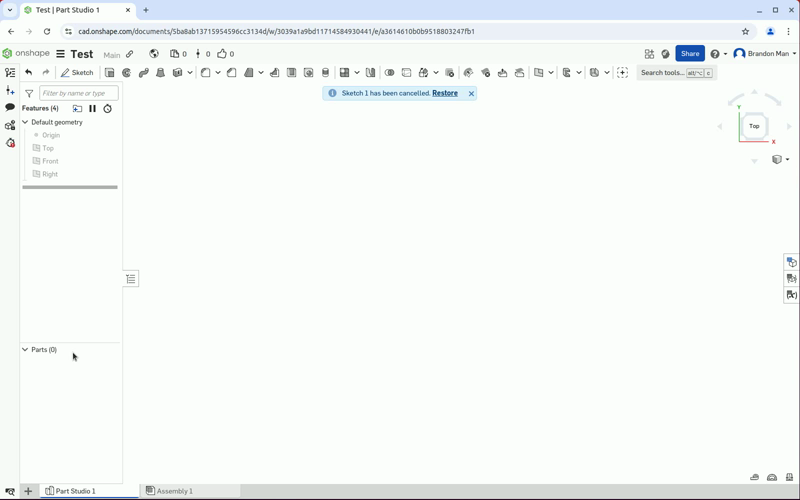
key(up)
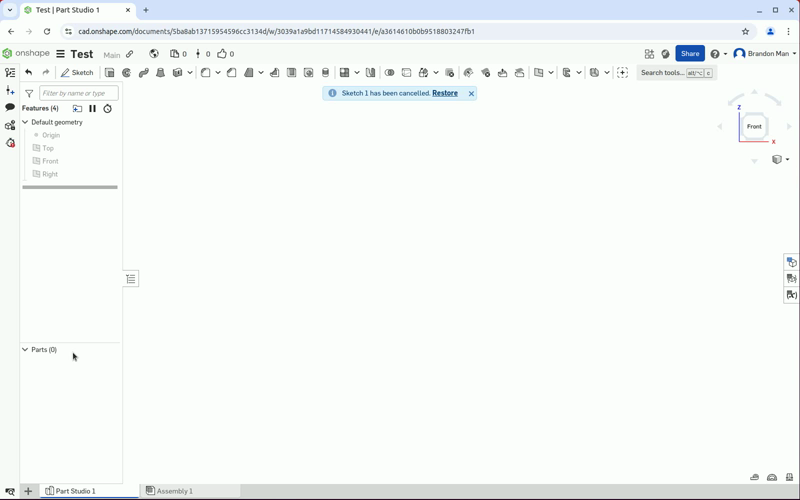
key_up(shift)
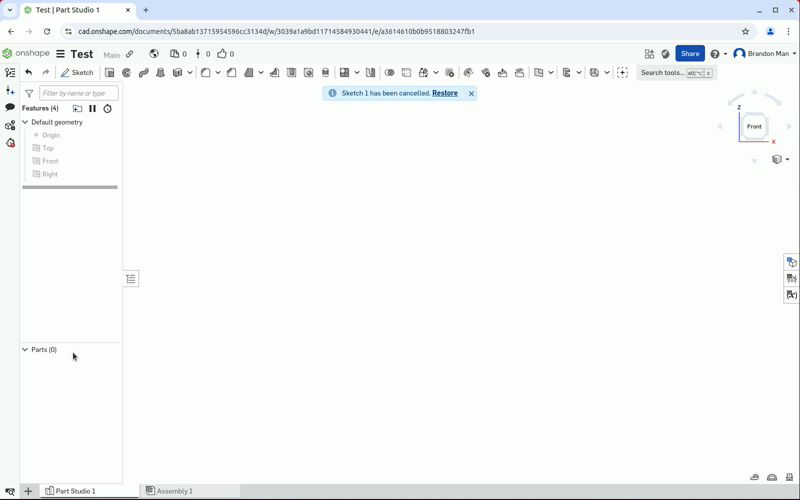
mouse_move(73, 352)
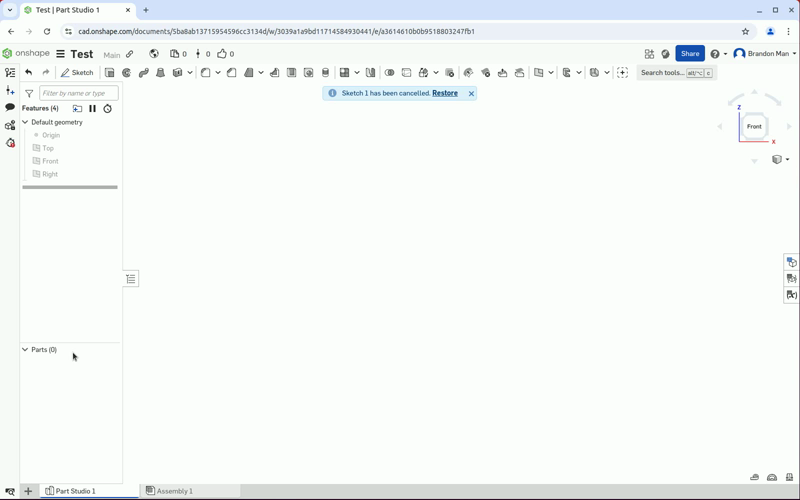
key(shift+y)
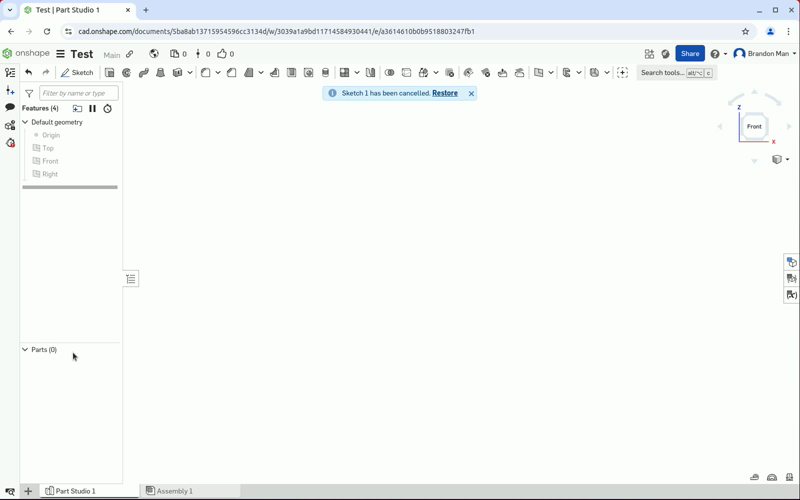
key(shift+s)
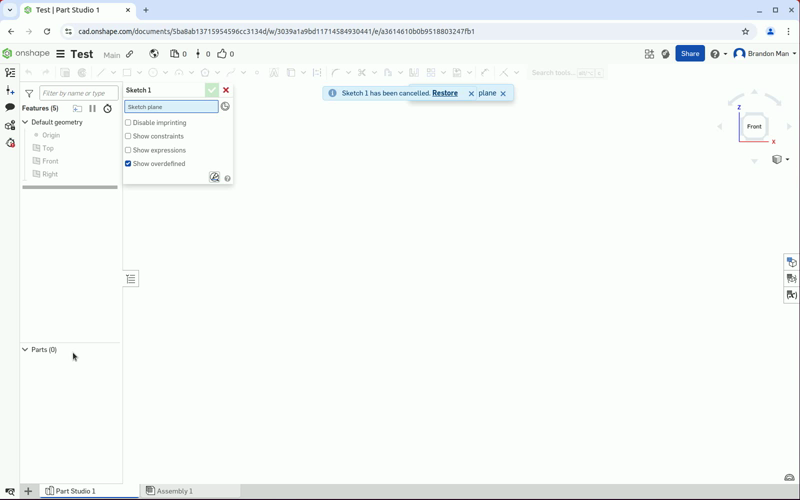
mouse_move(73, 163)
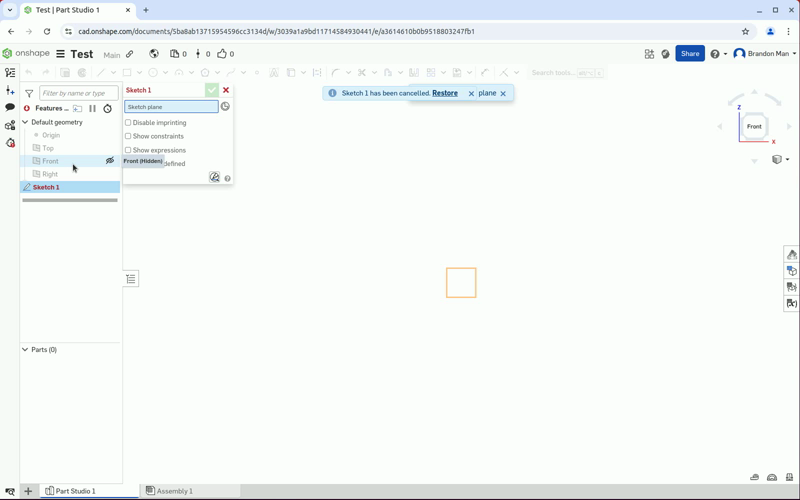
click(73, 163)
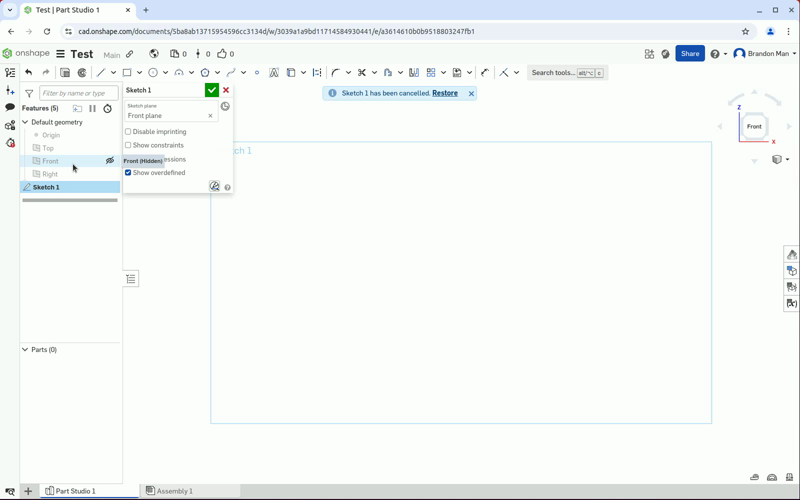
mouse_move(73, 352)
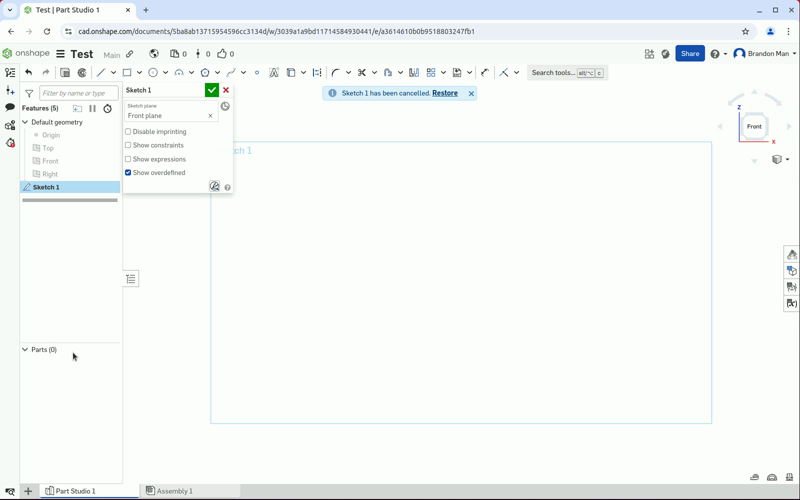
key(y)
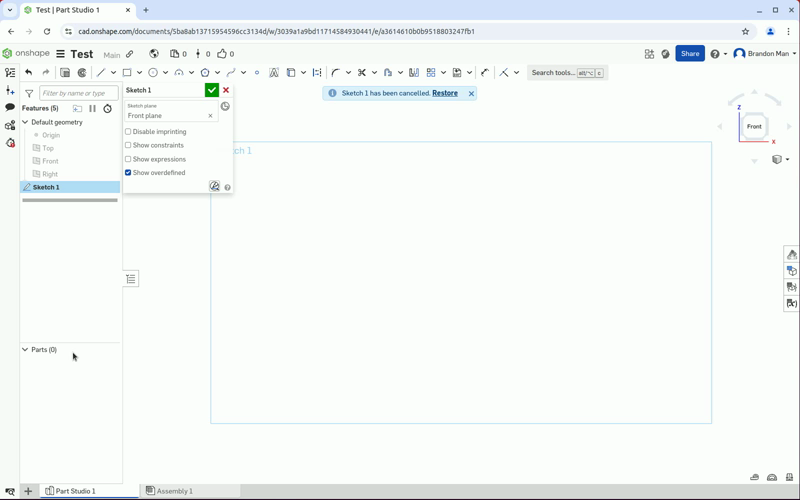
key(l)
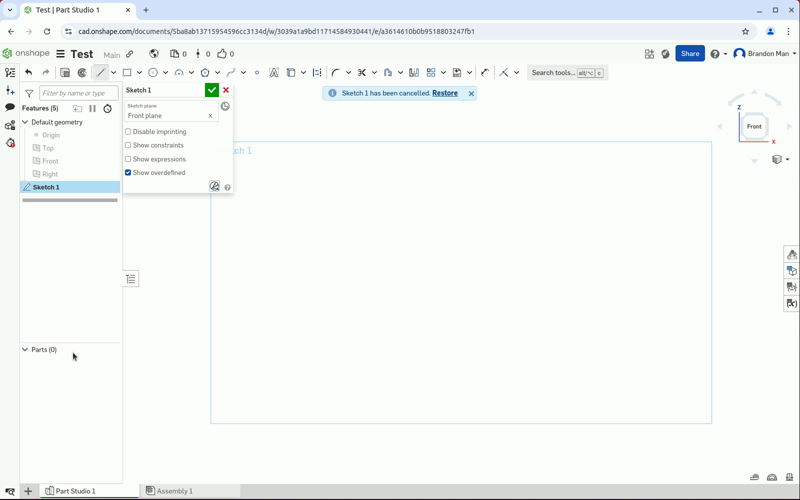
key_down(shift)
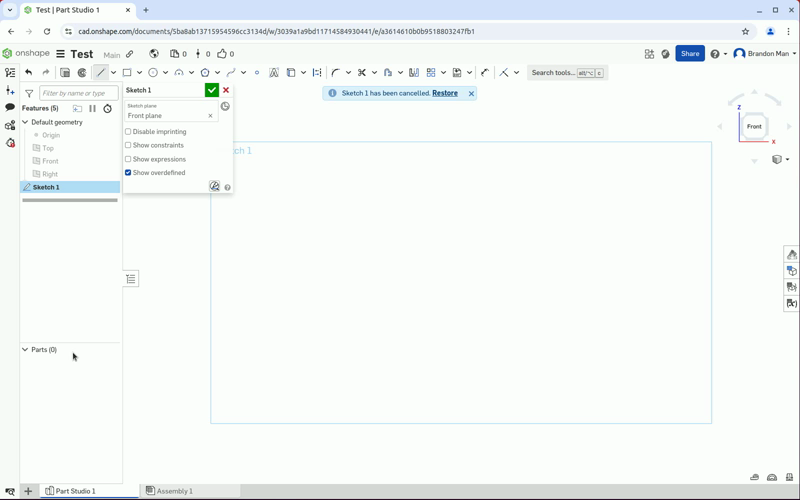
mouse_move(390, 233)
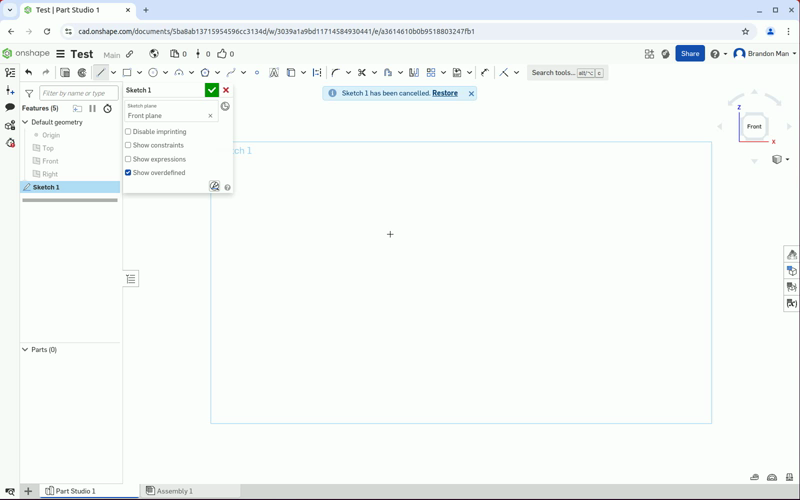
click(390, 233)
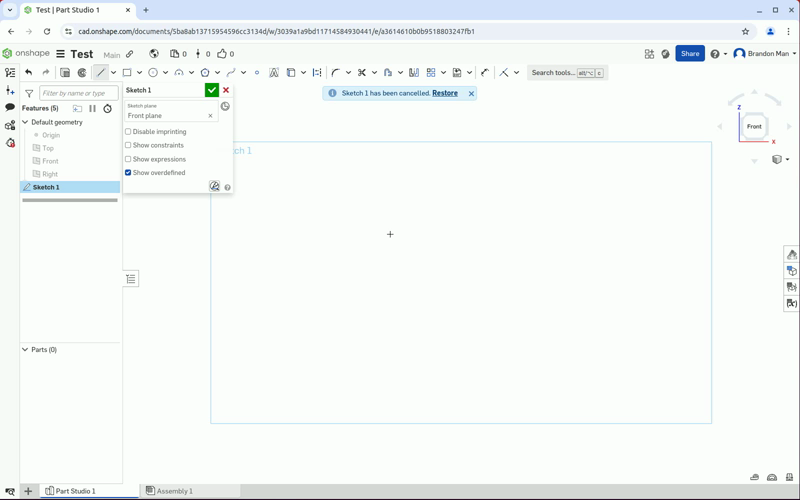
key_up(shift)
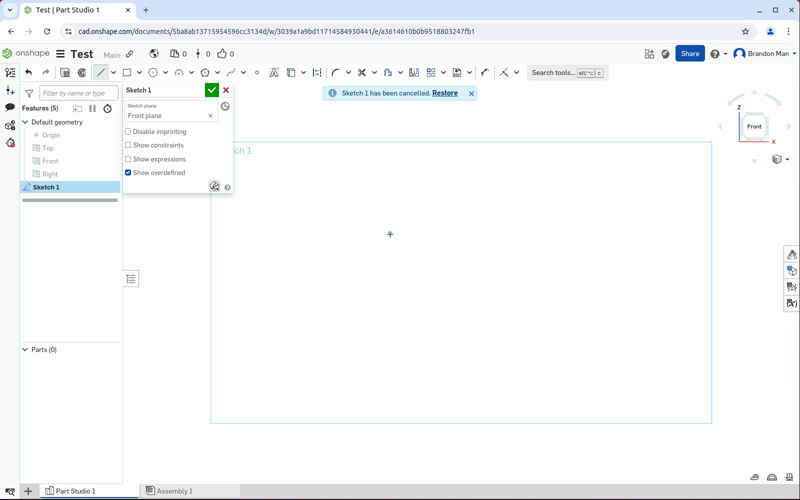
key_down(shift)
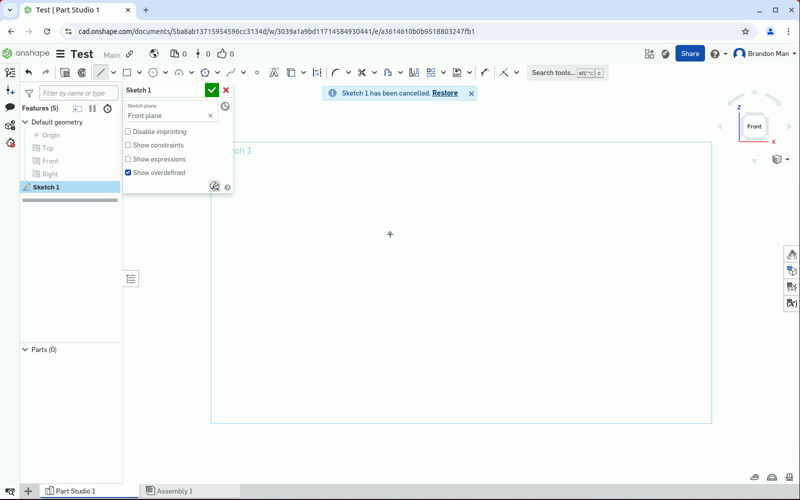
mouse_move(454, 233)
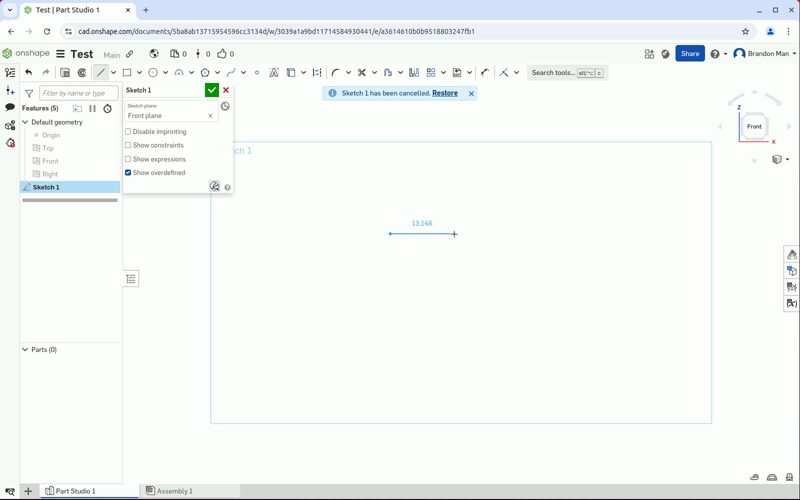
click(454, 233)
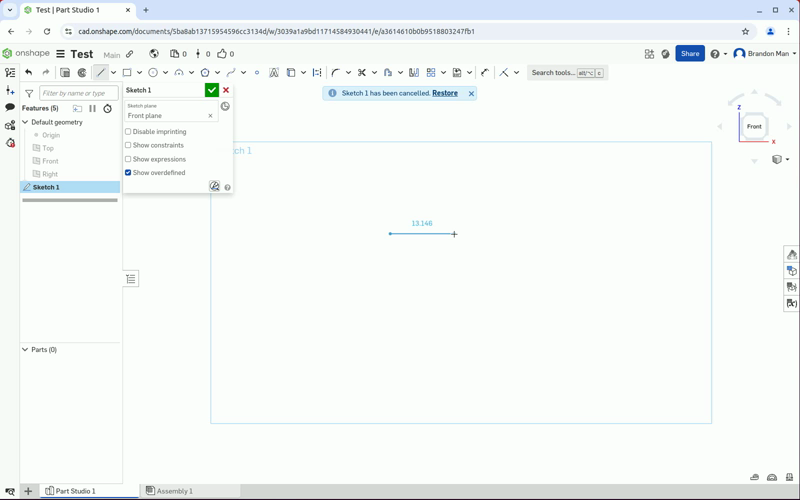
key_up(shift)
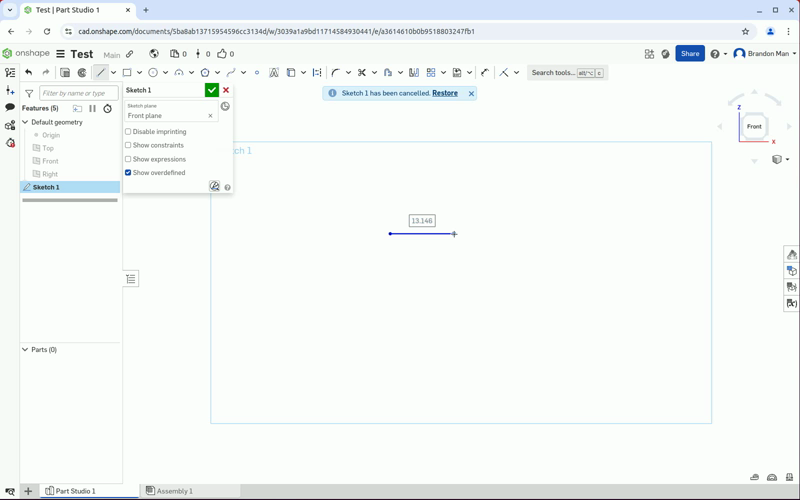
key_down(shift)
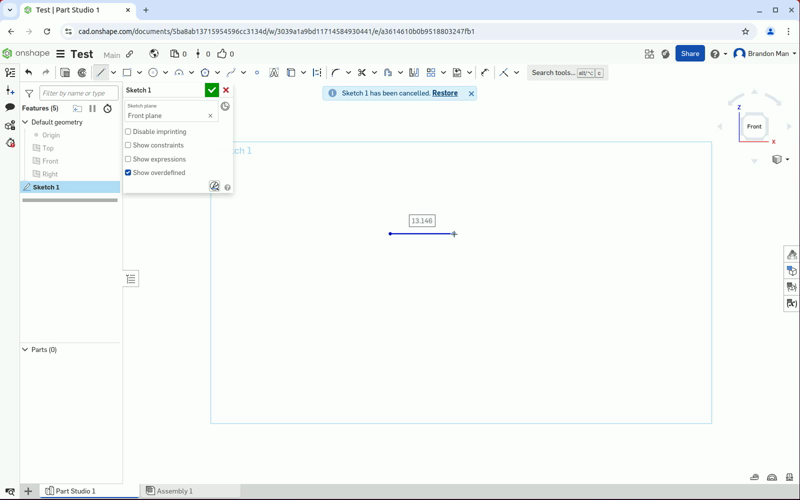
mouse_move(454, 169)
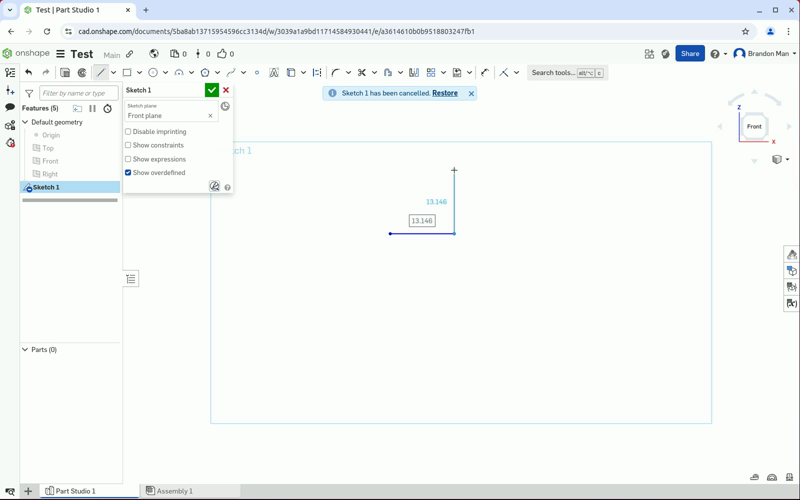
click(454, 169)
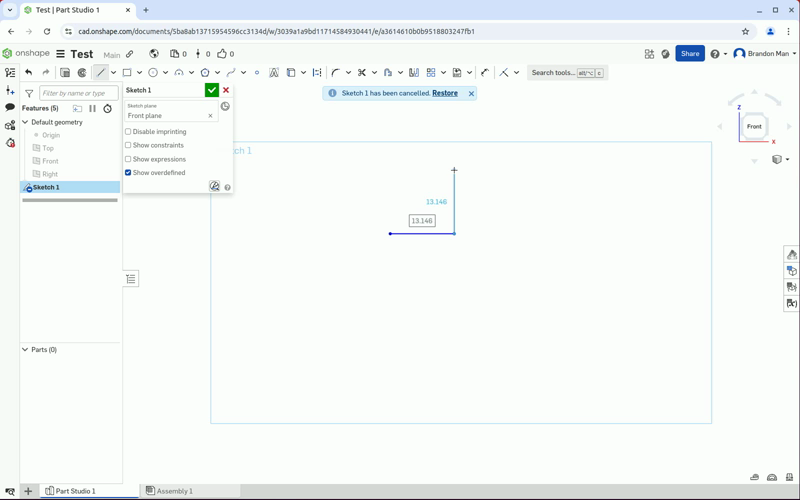
key_up(shift)
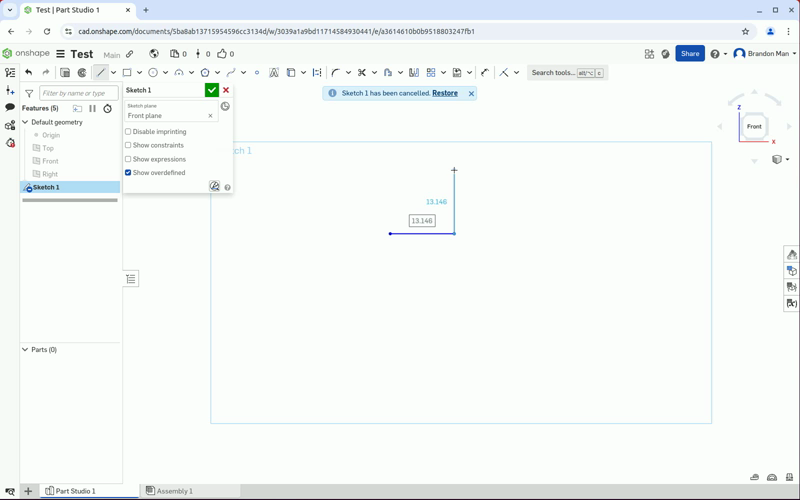
key_down(shift)
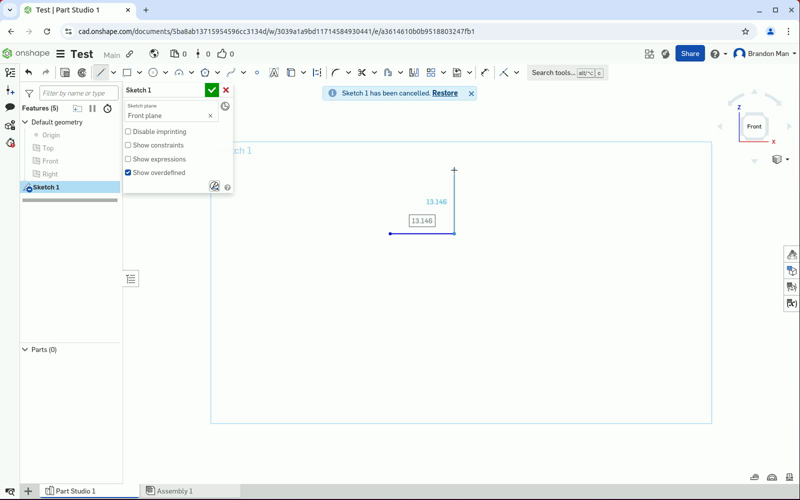
mouse_move(390, 169)
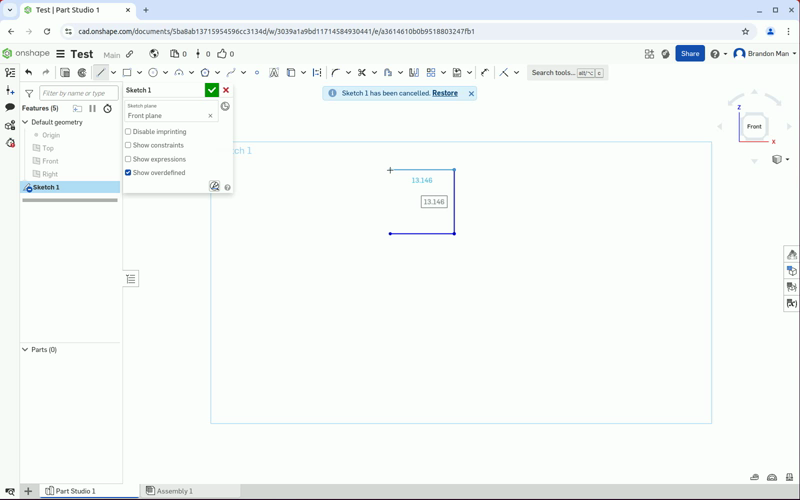
click(390, 169)
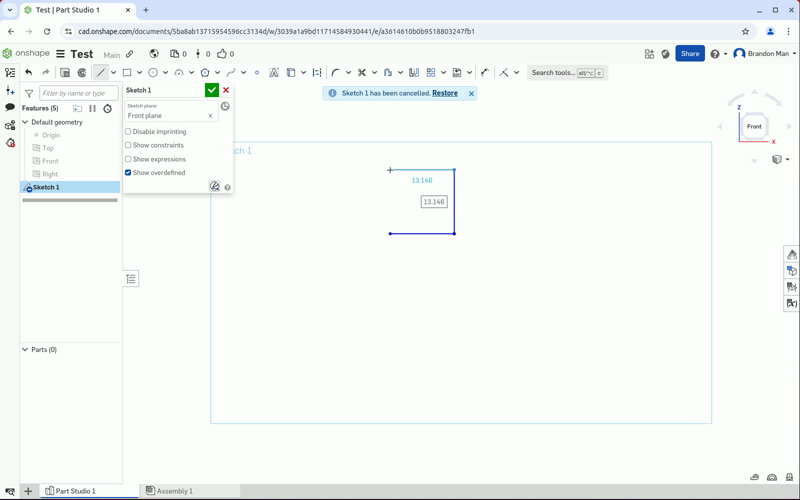
key_up(shift)
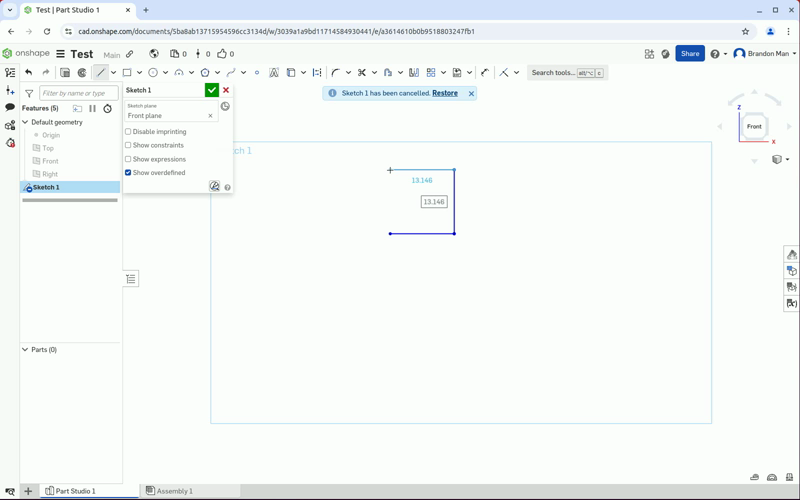
key_down(shift)
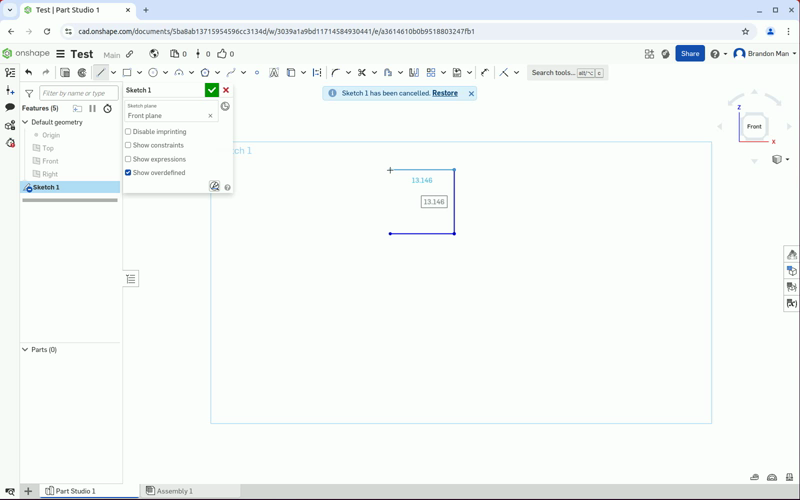
mouse_move(390, 233)
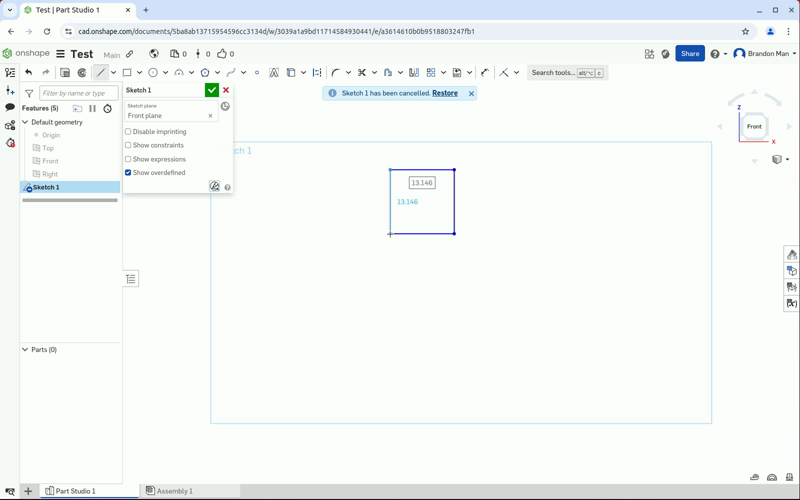
key_up(shift)
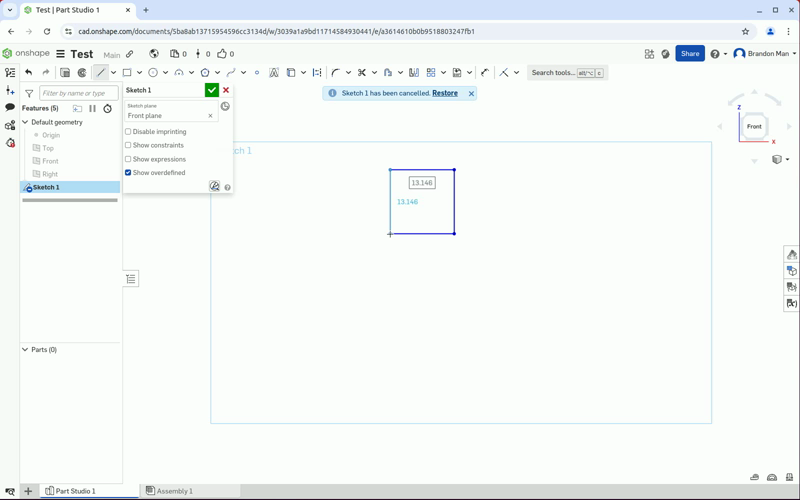
click(390, 233)
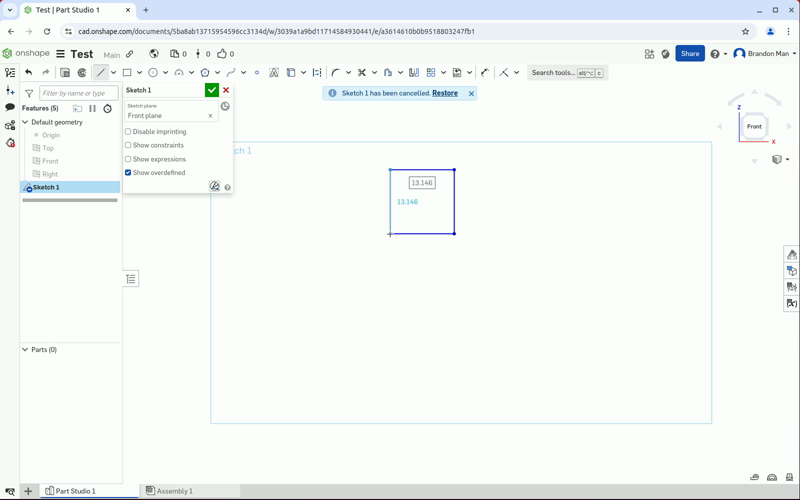
key(esc)
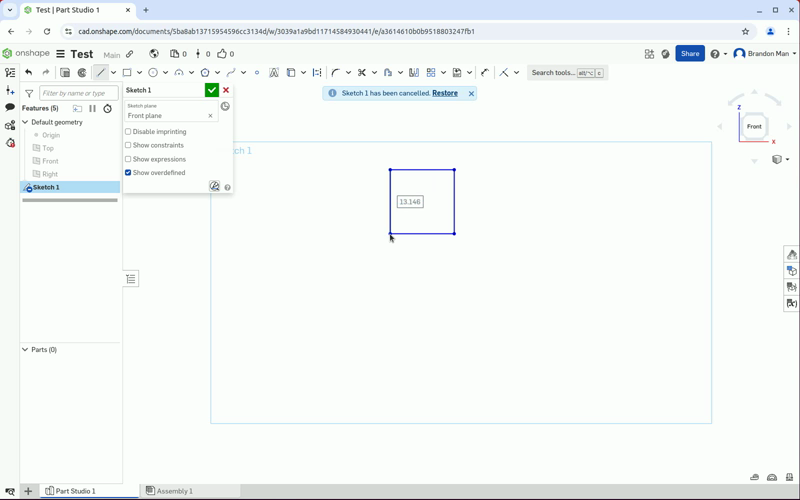
mouse_move(398, 187)
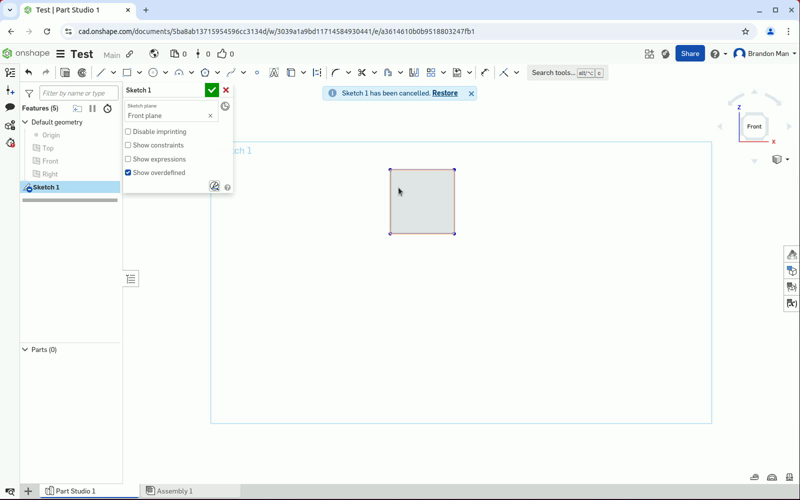
click(398, 187)
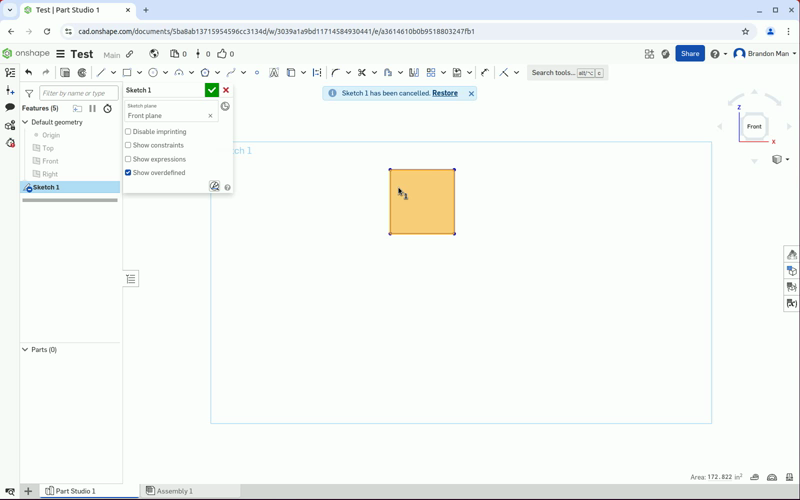
mouse_move(73, 352)
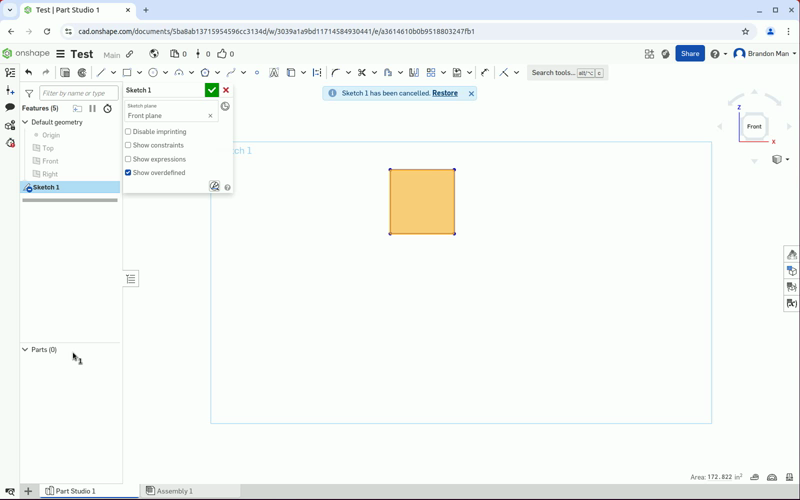
key(shift+y)
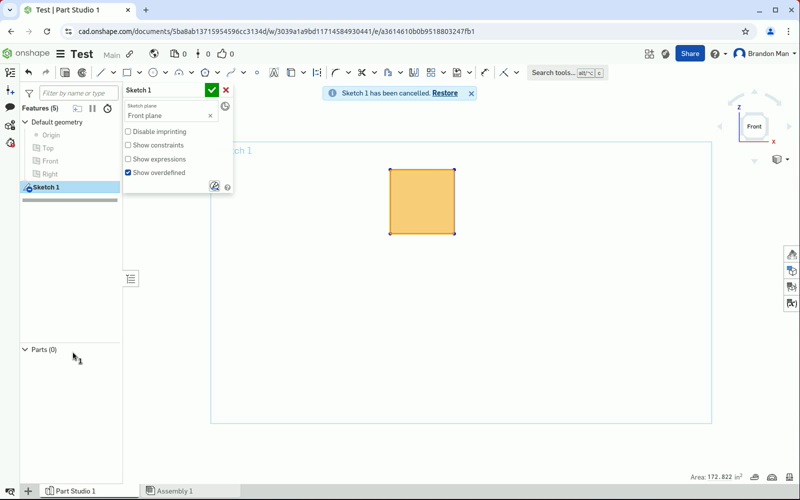
key(shift+e)
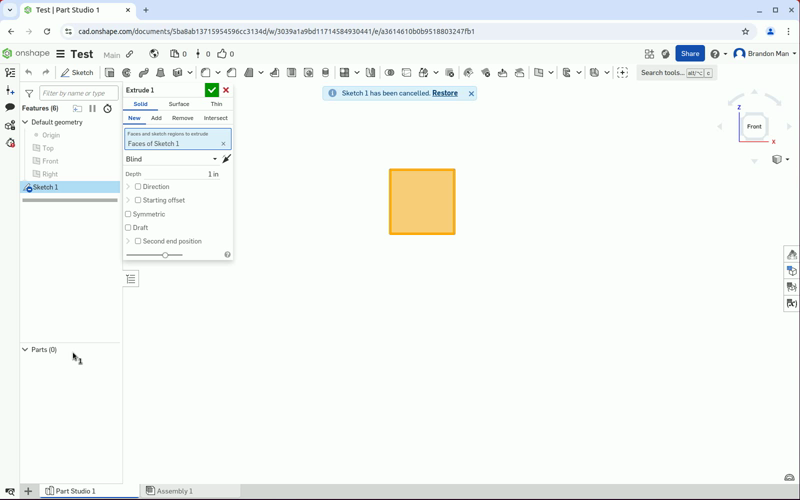
mouse_move(143, 106)
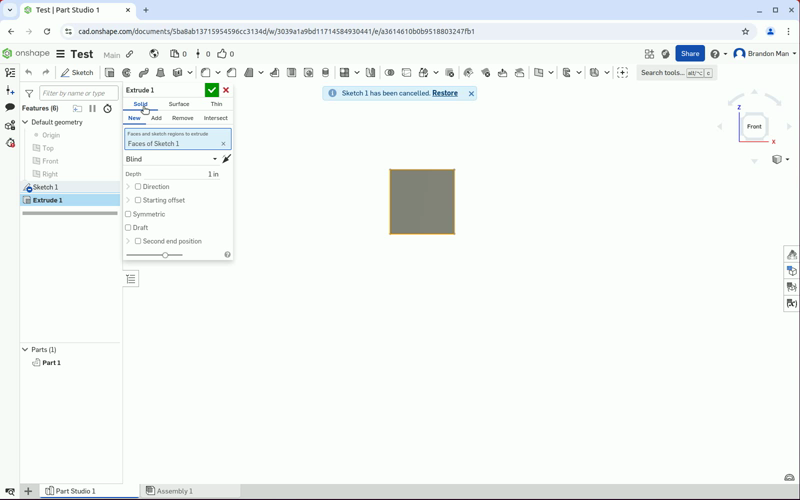
click(143, 106)
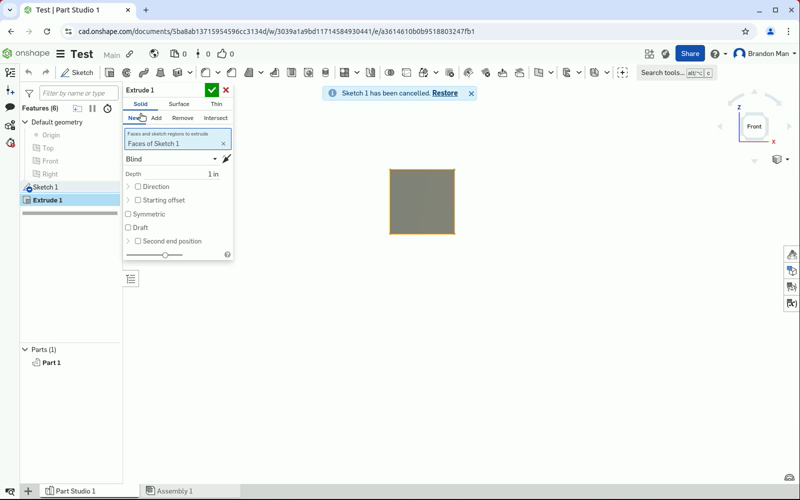
mouse_move(137, 120)
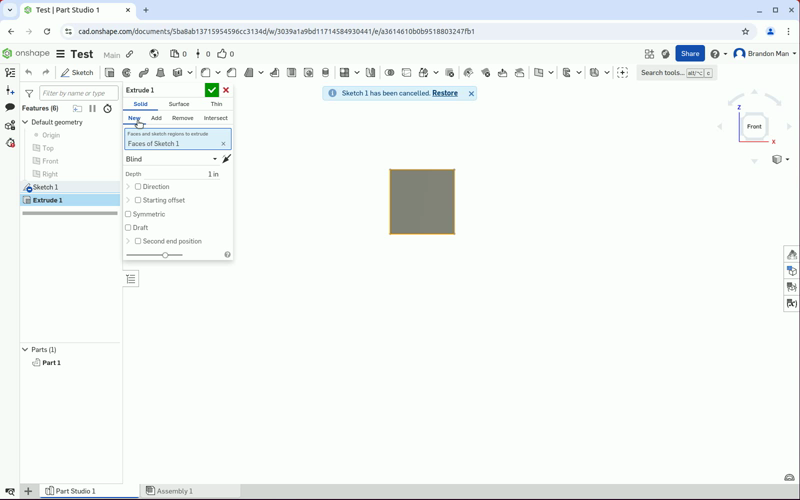
click(137, 120)
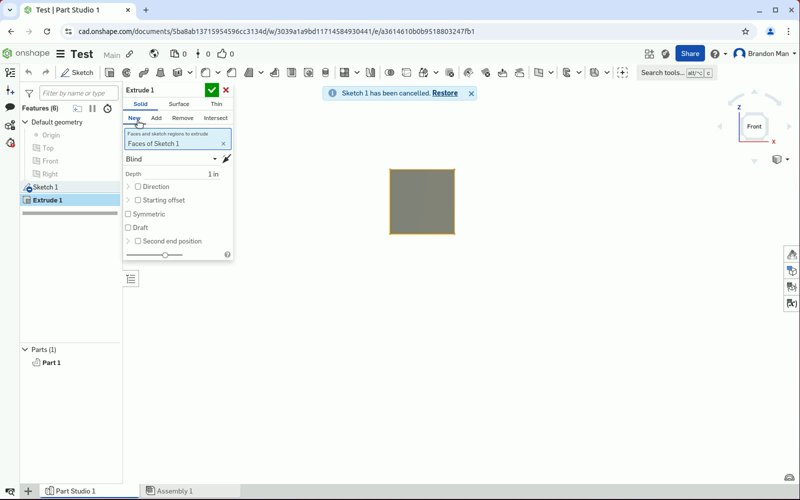
key(tab, 4)
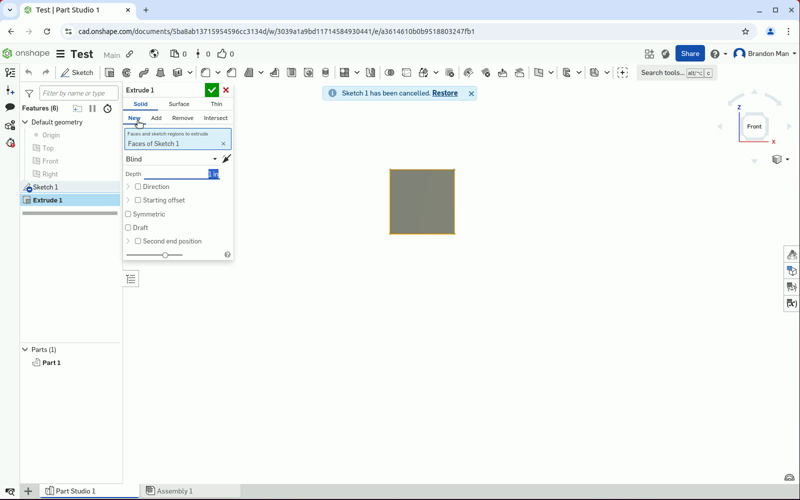
text(12.998)
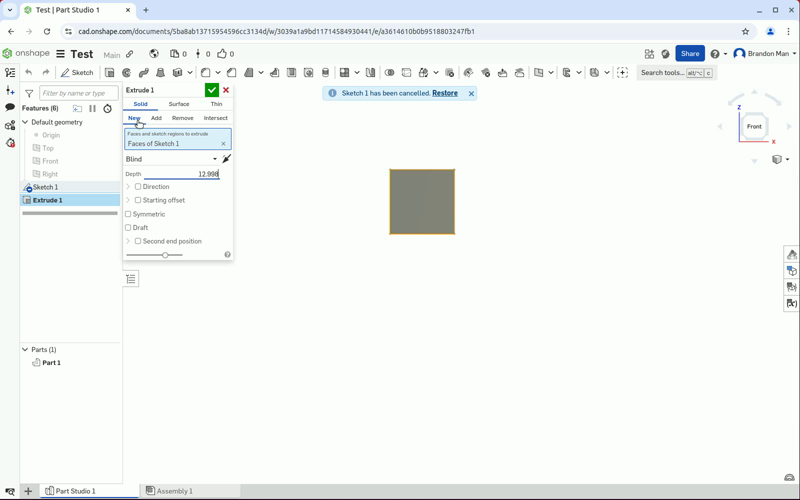
key(enter)
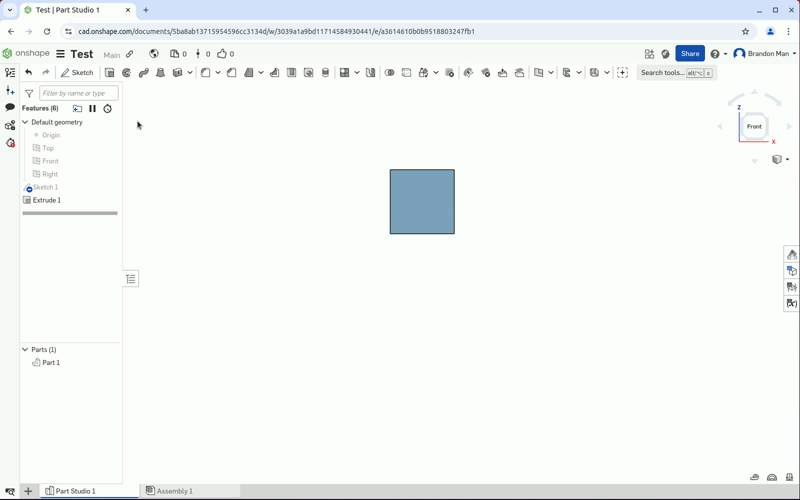
key(shift+h)
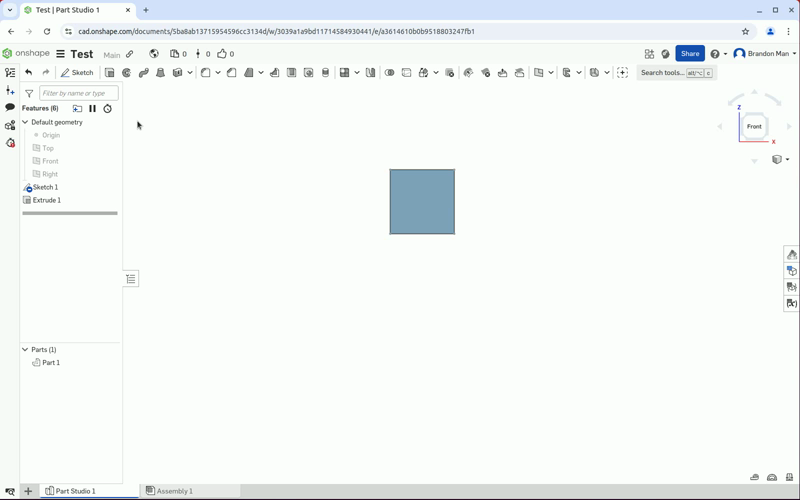
key(shift+h)
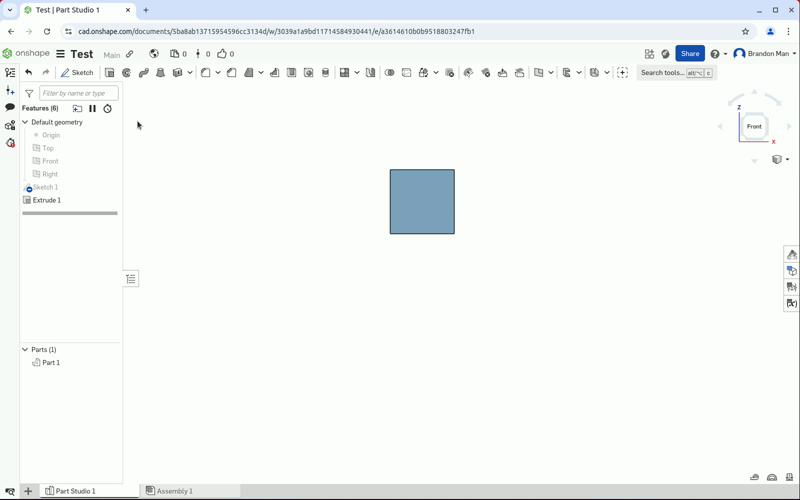
mouse_move(73, 189)
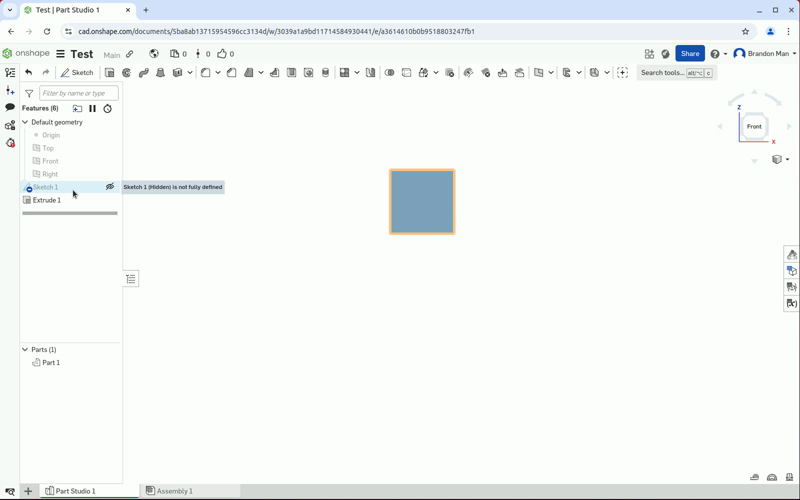
click(73, 189)
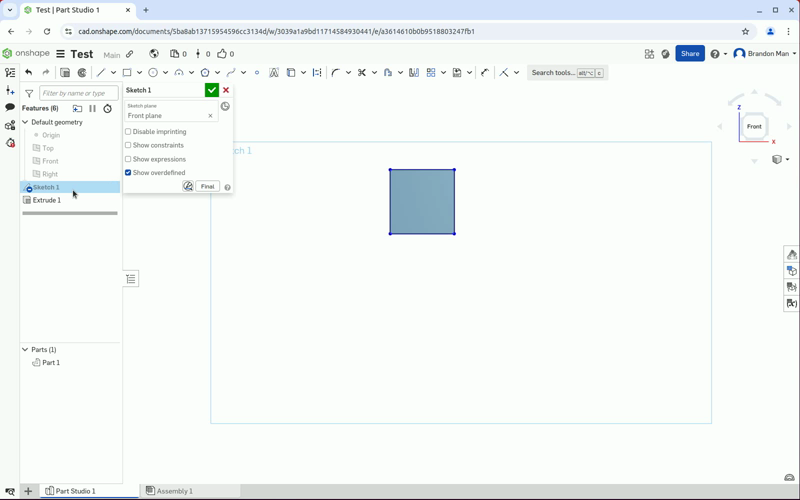
mouse_move(229, 92)
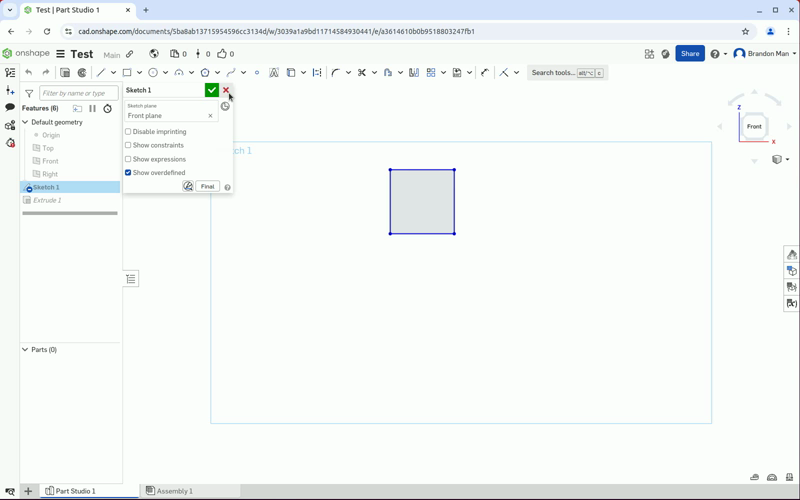
click(229, 92)
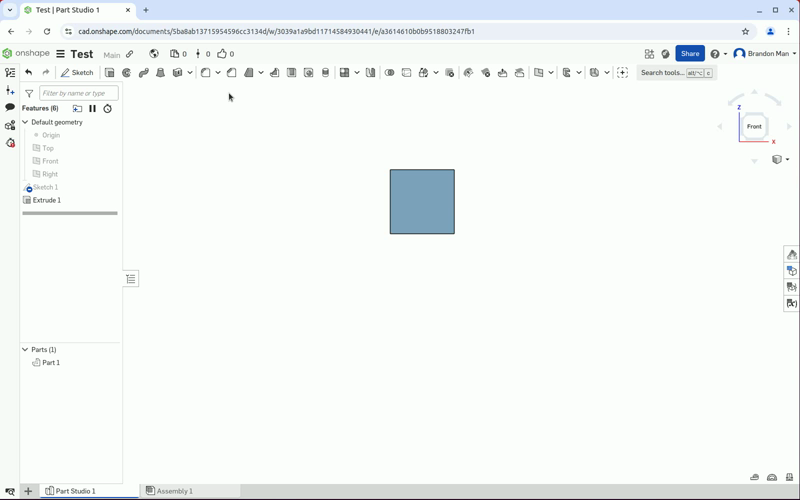
mouse_move(73, 352)
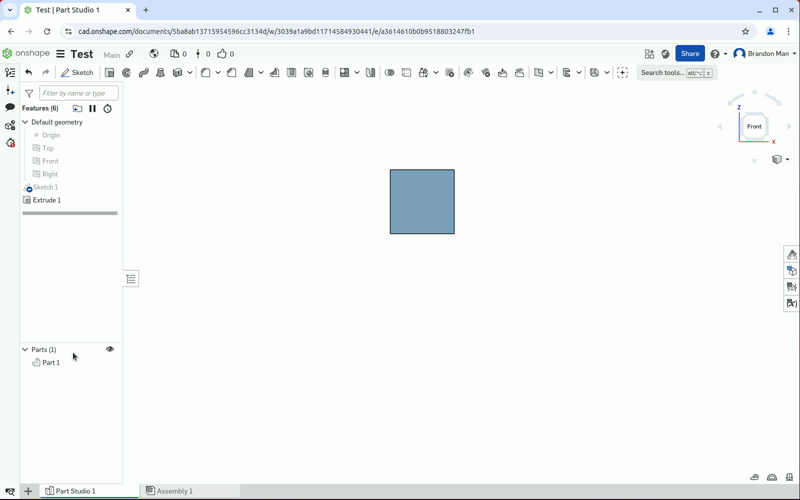
key(y)
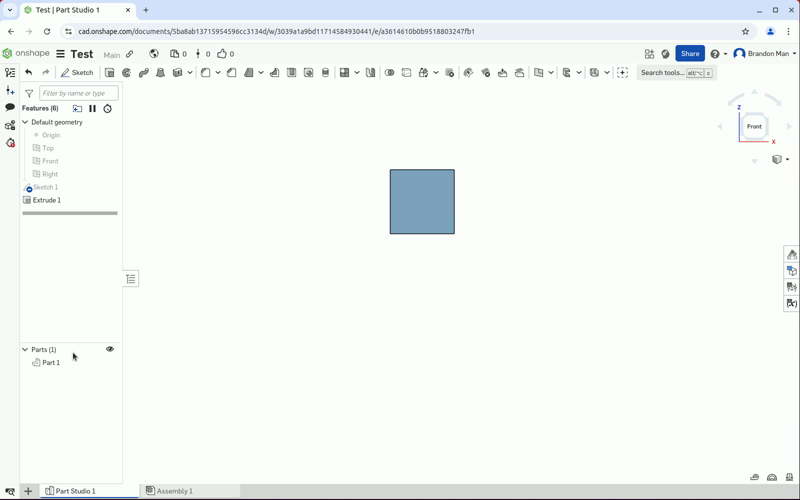
key(shift+p)
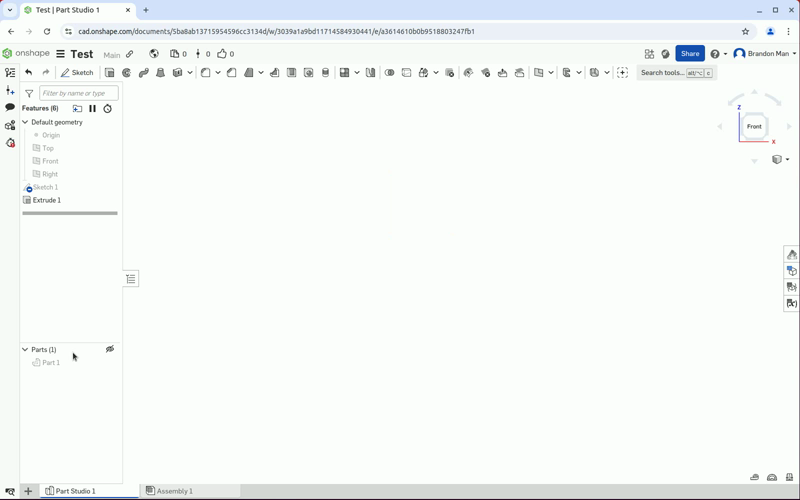
key(space)
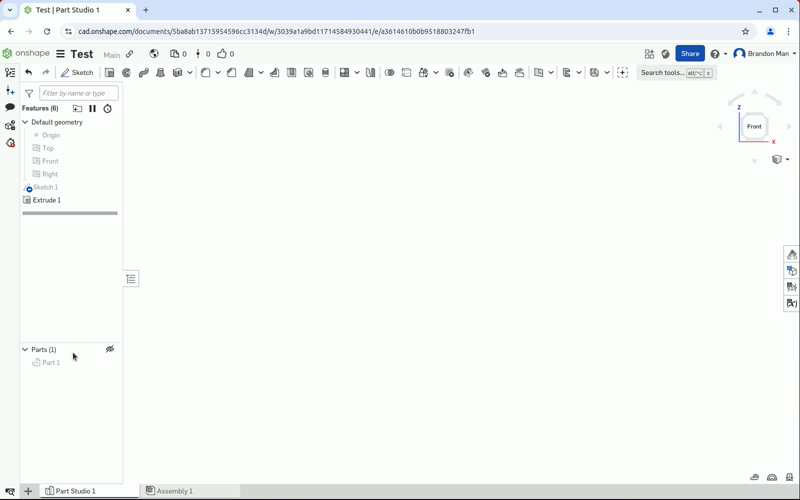
key_down(shift)
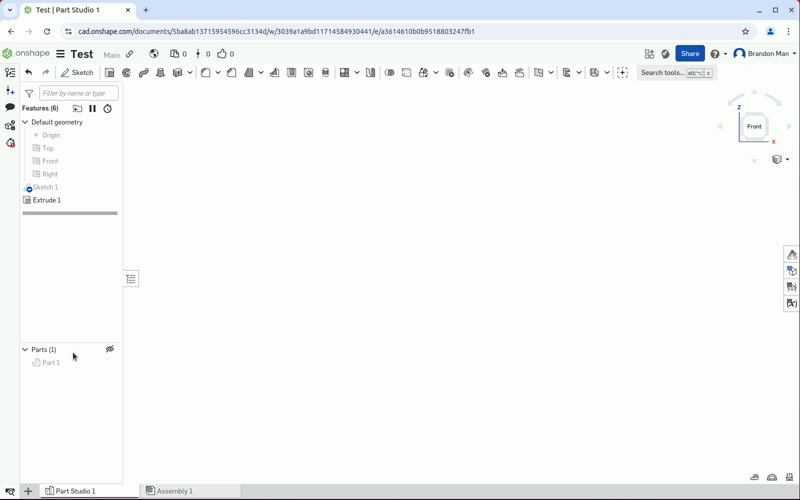
key(left)
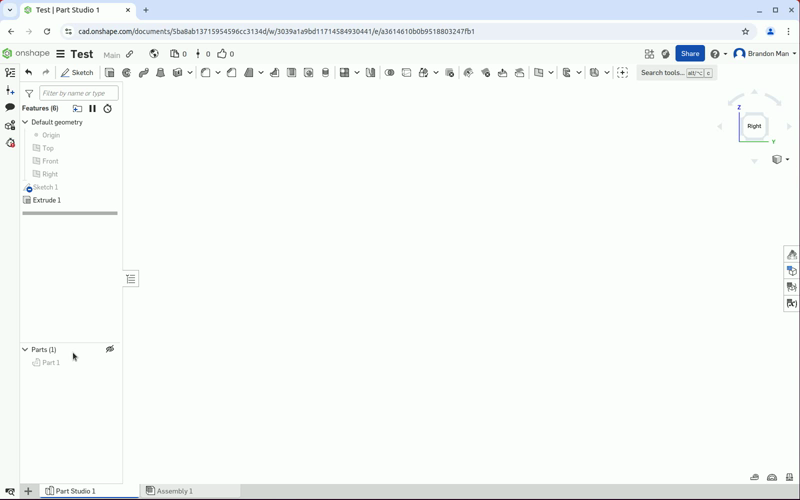
key_up(shift)
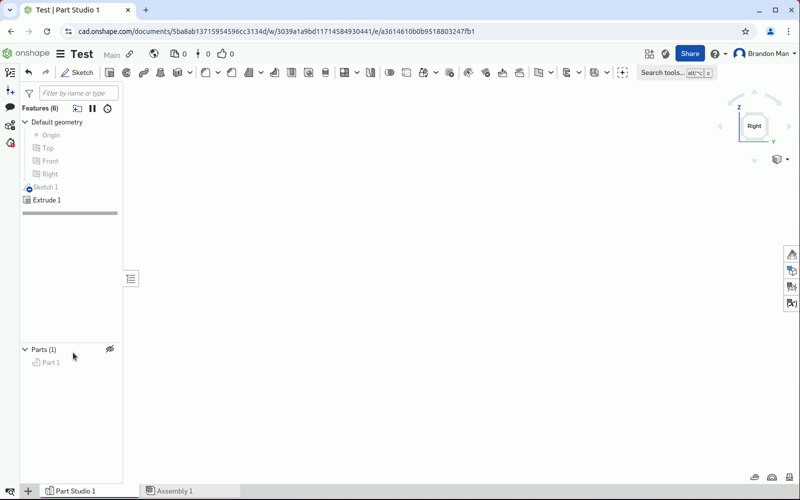
mouse_move(73, 352)
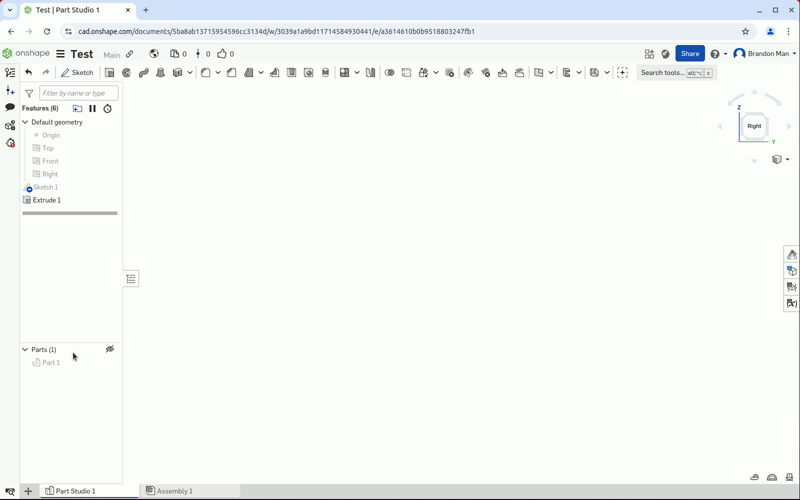
key(shift+y)
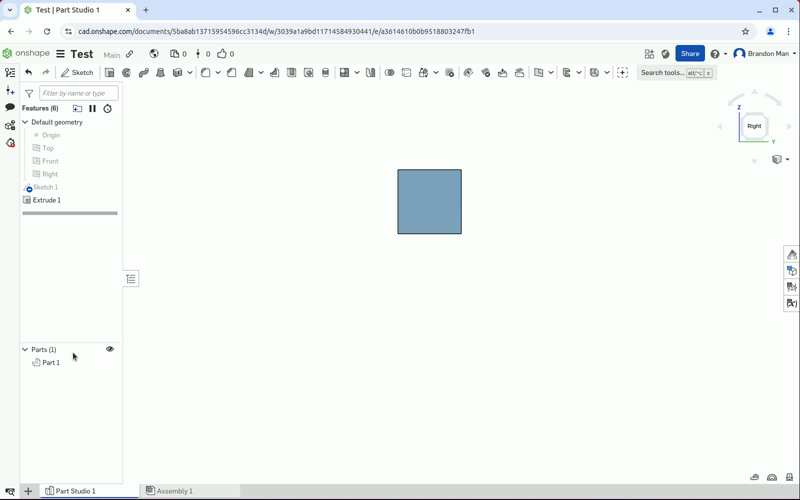
mouse_move(541, 75)
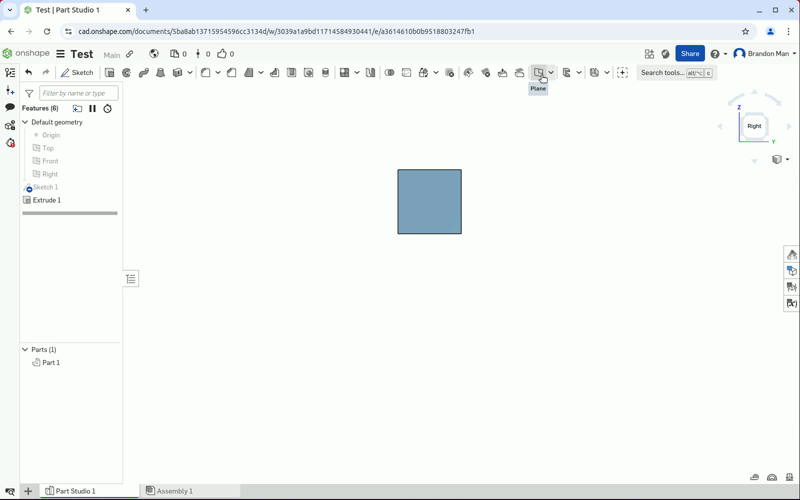
click(541, 75)
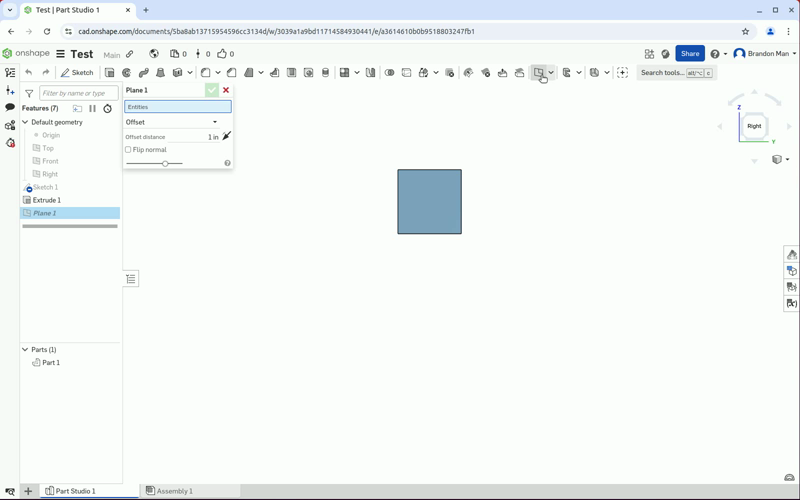
mouse_move(73, 176)
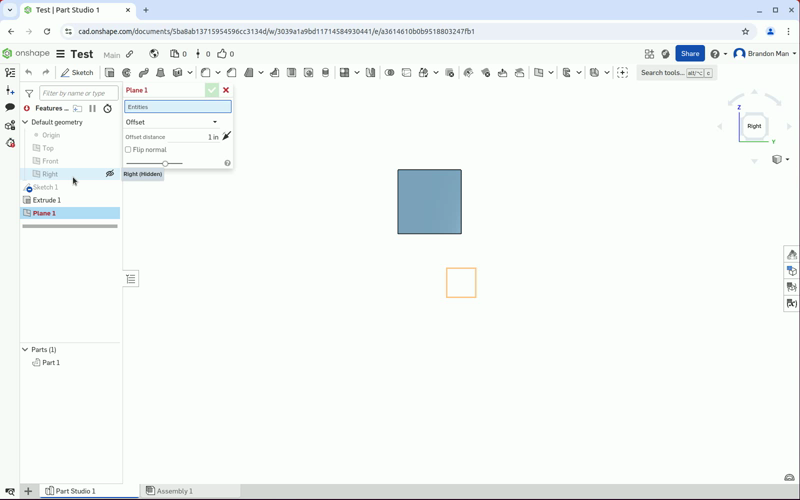
click(73, 176)
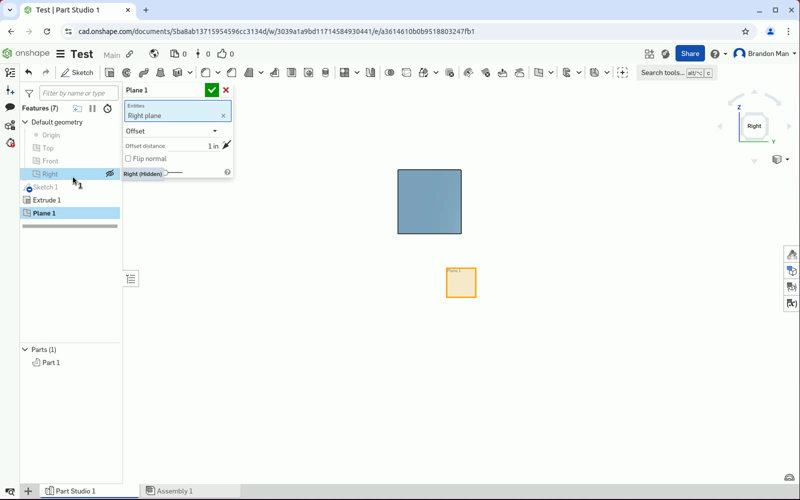
key(tab, 2)
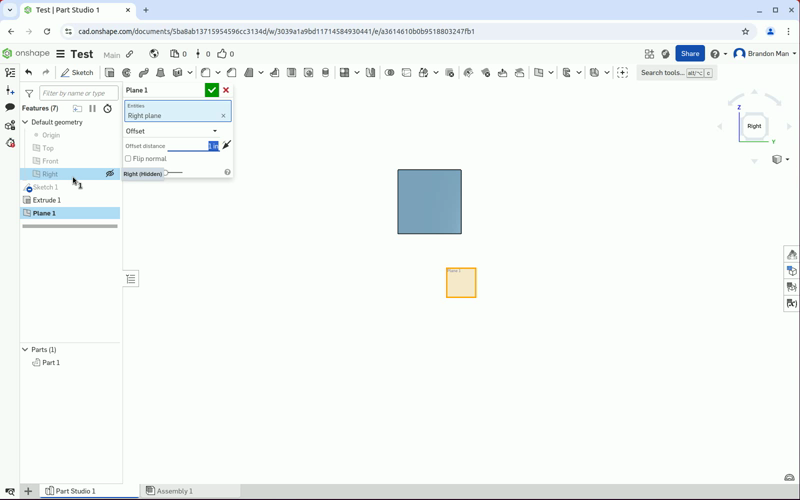
text(1.202)
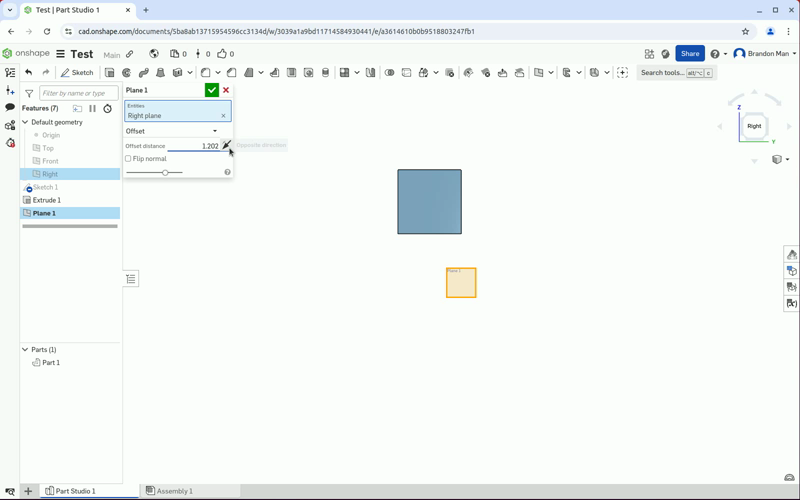
mouse_move(229, 147)
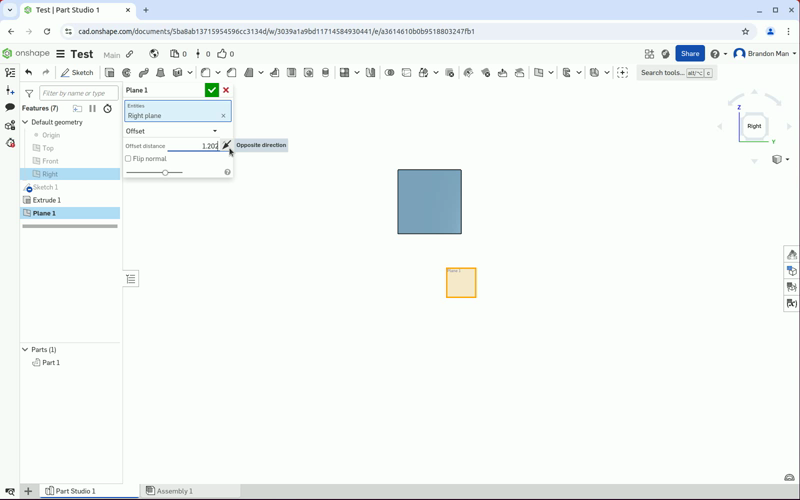
click(229, 147)
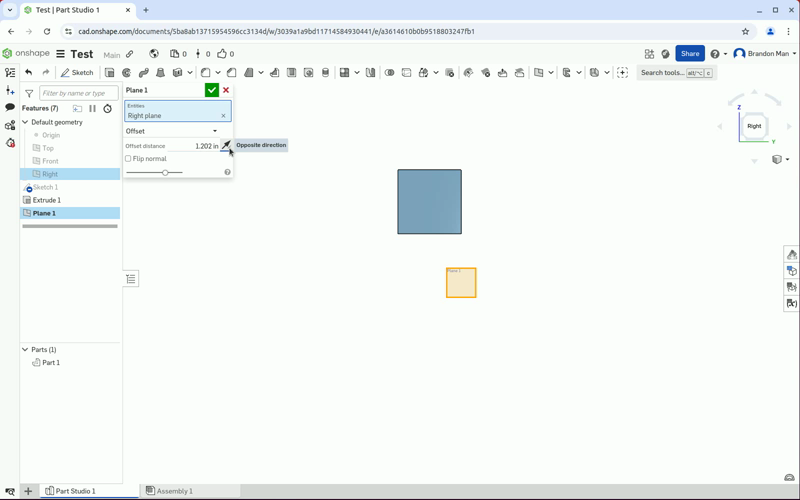
key(enter, 2)
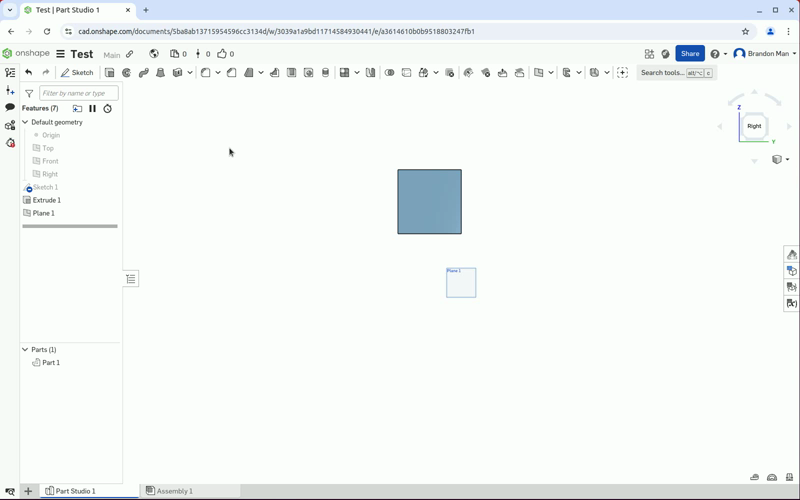
key(shift+s)
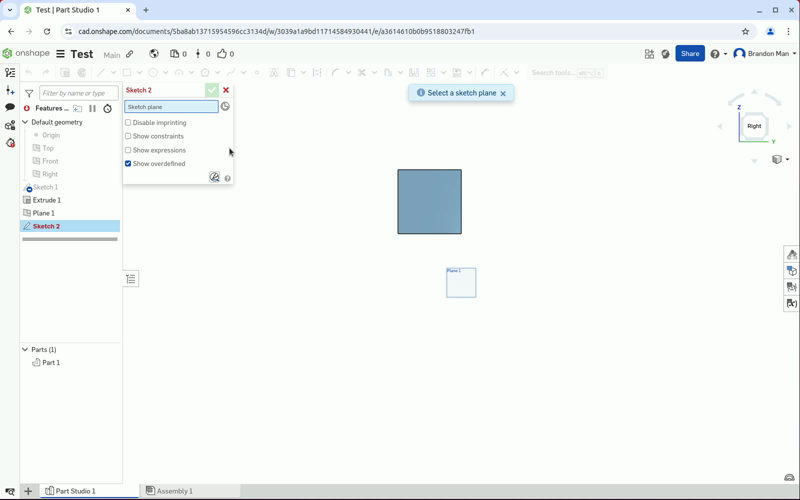
mouse_move(73, 215)
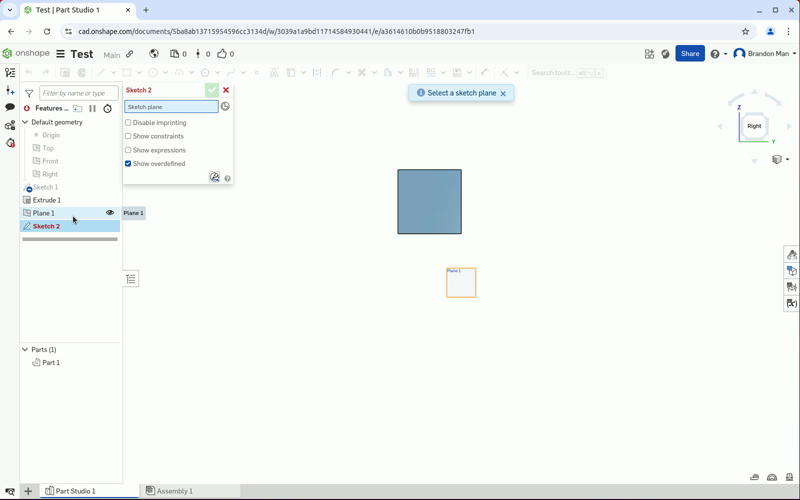
click(73, 215)
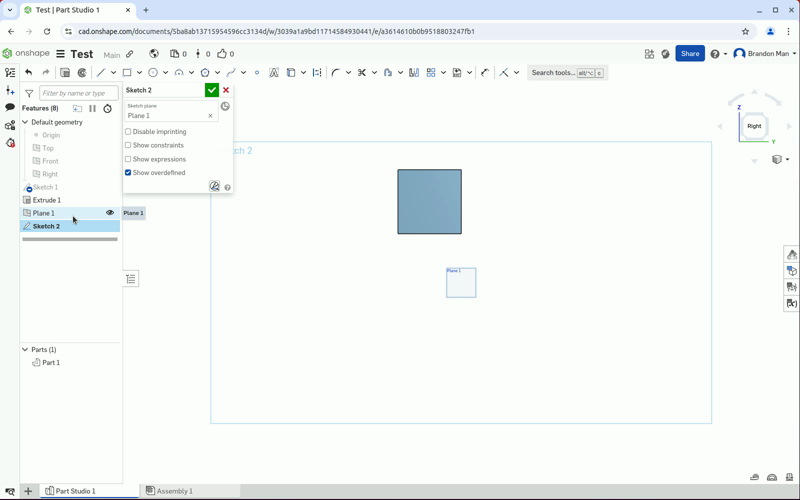
mouse_move(73, 352)
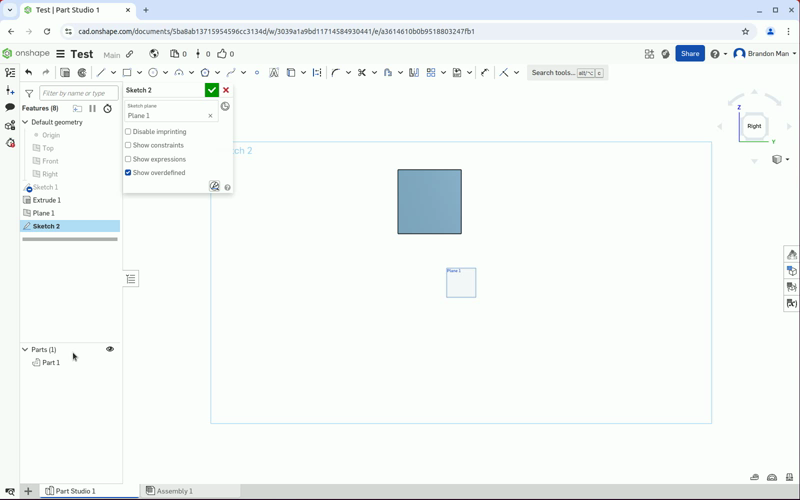
key(y)
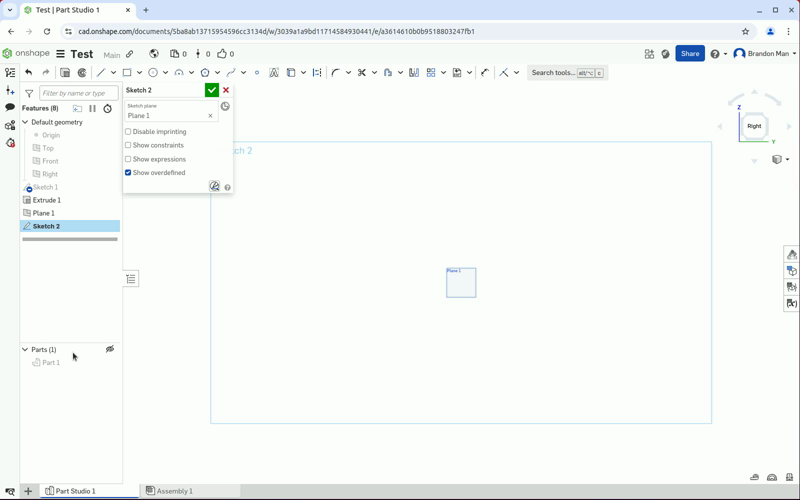
key(l)
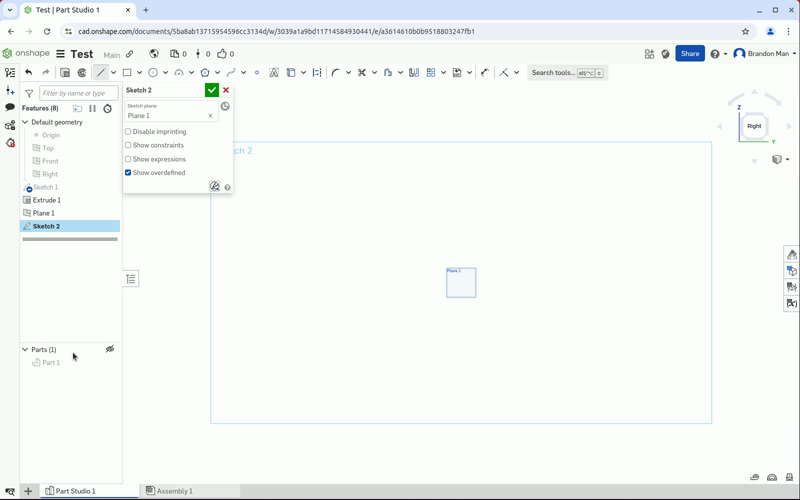
key_down(shift)
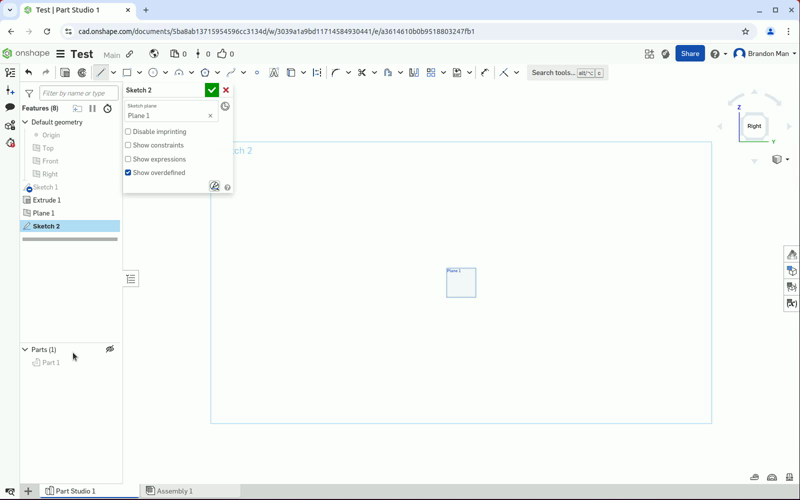
mouse_move(429, 233)
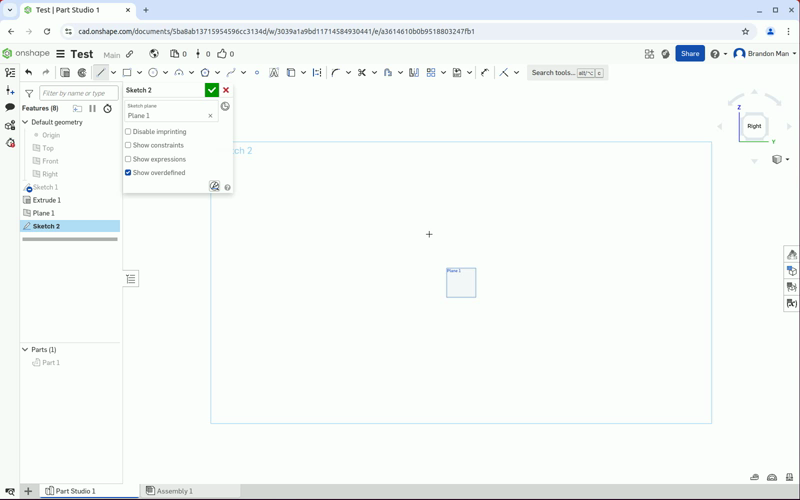
click(429, 233)
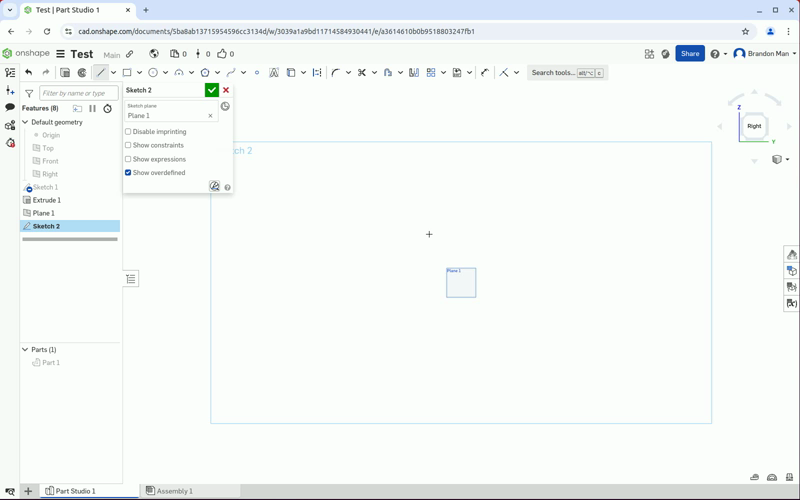
key_up(shift)
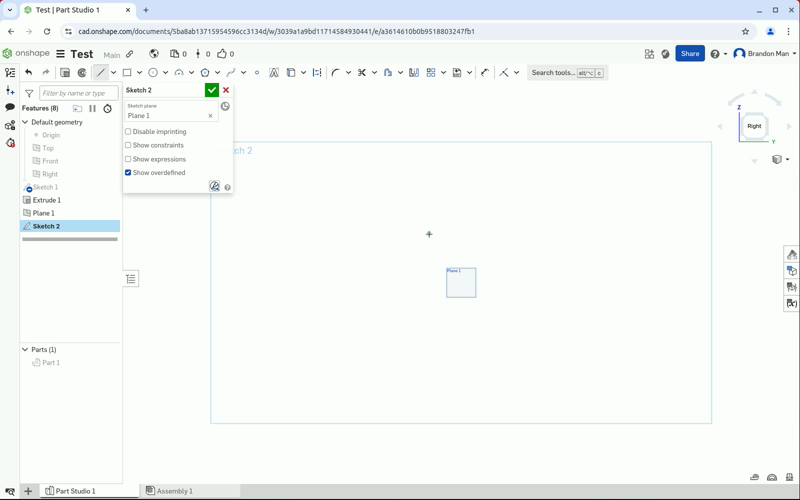
key_down(shift)
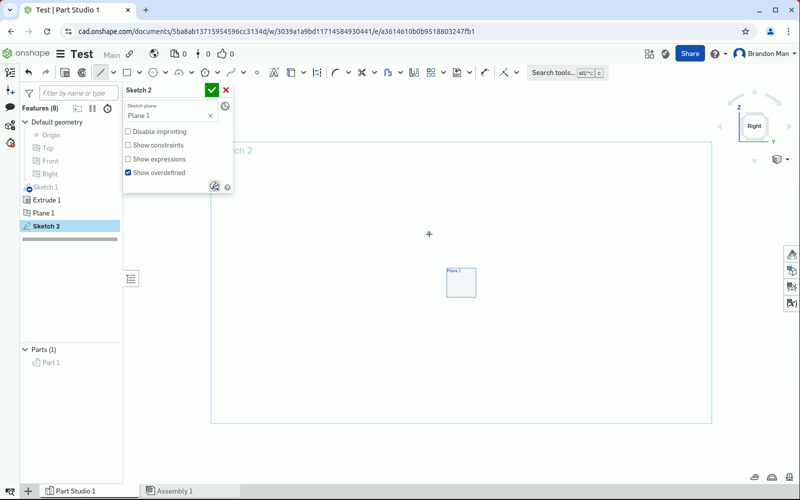
mouse_move(459, 233)
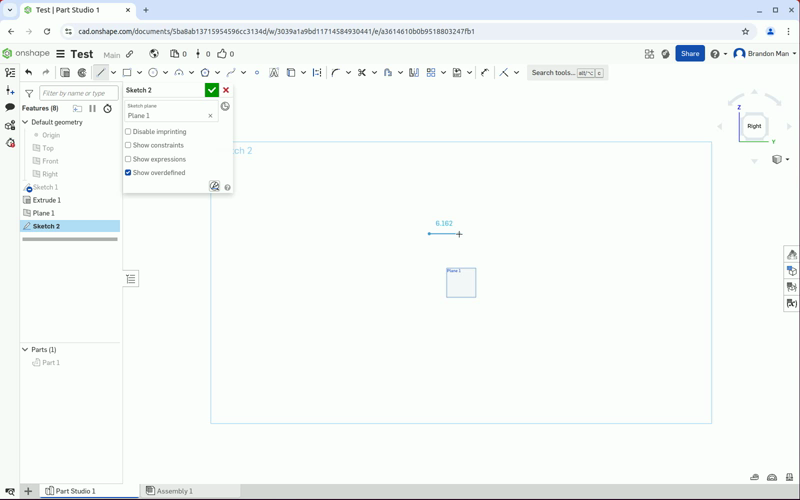
mouse_move(461, 233)
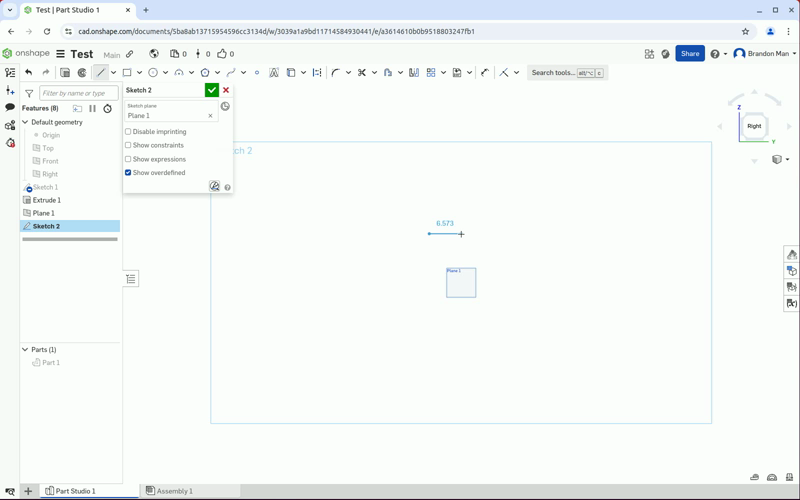
click(461, 233)
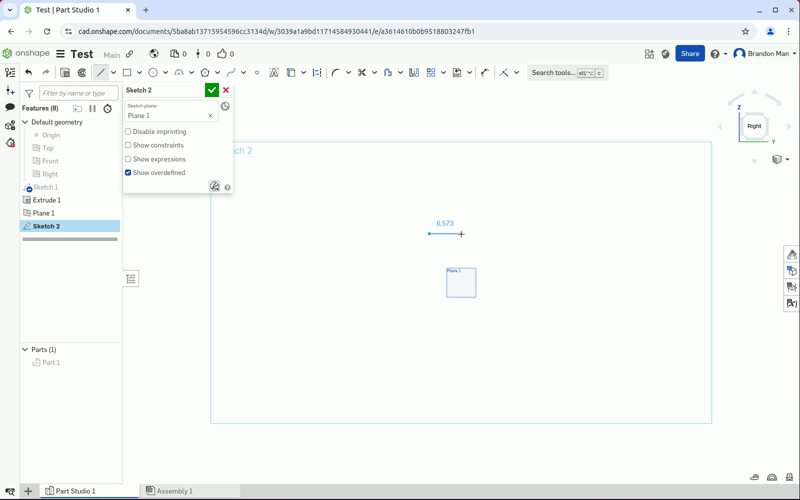
key_up(shift)
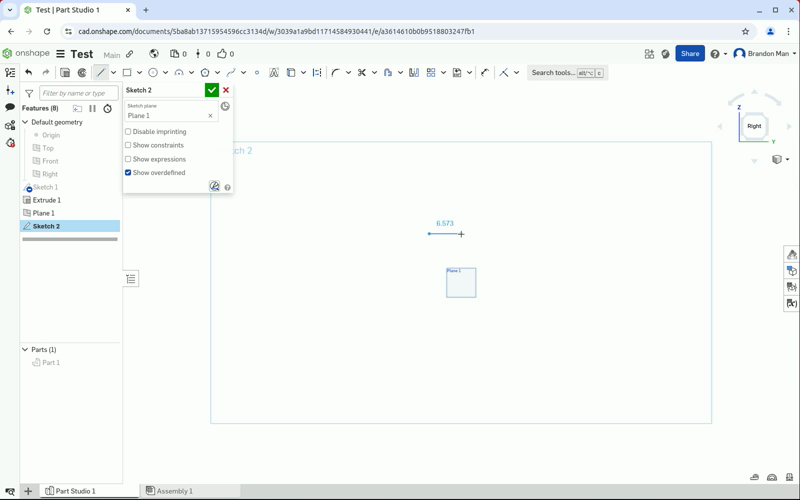
key_down(shift)
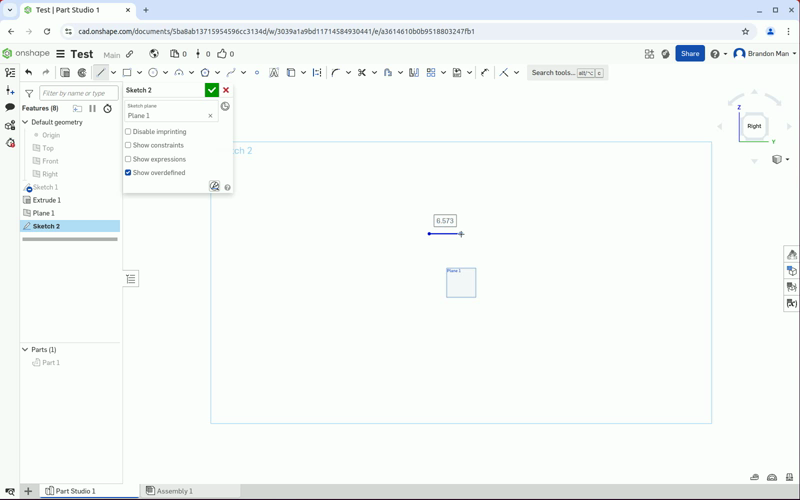
mouse_move(491, 233)
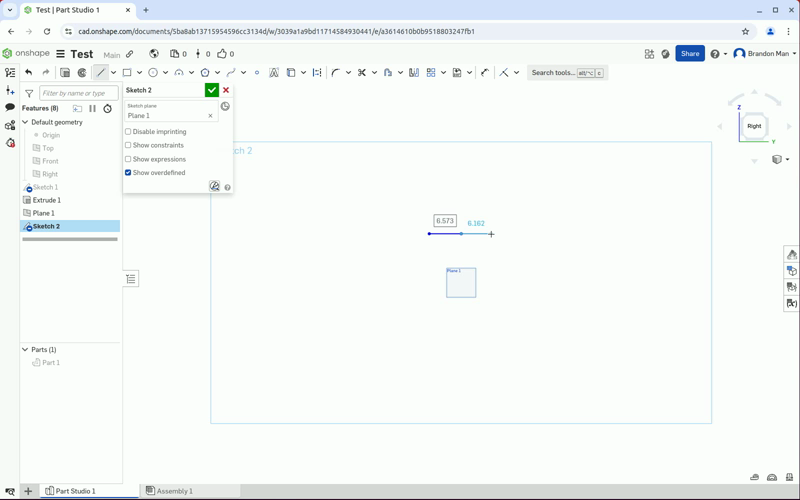
mouse_move(461, 190)
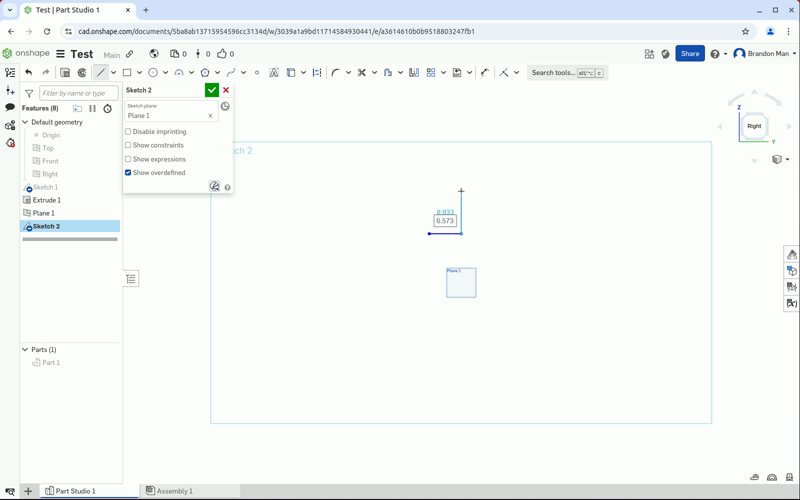
click(461, 190)
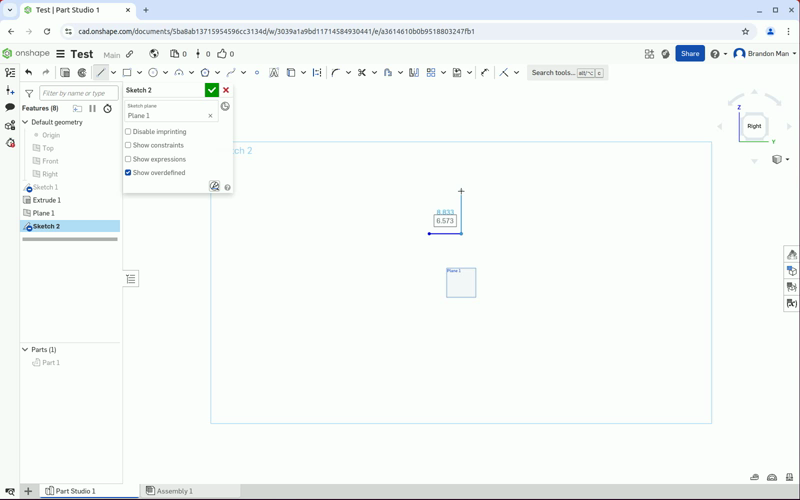
key_up(shift)
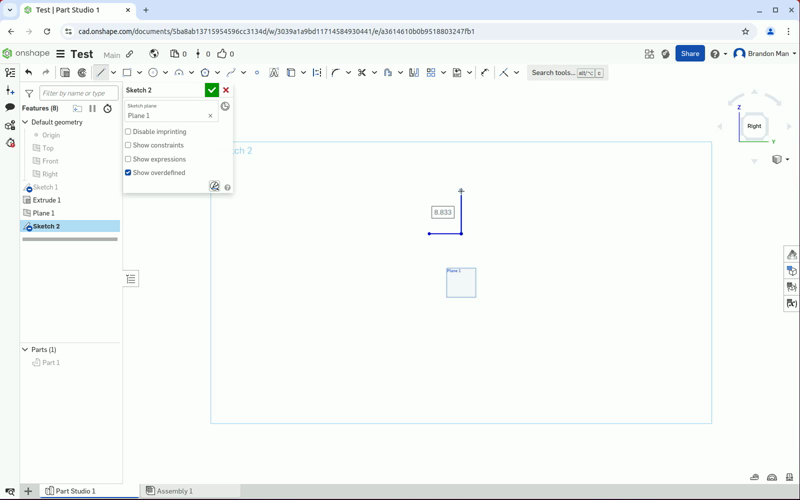
mouse_move(491, 190)
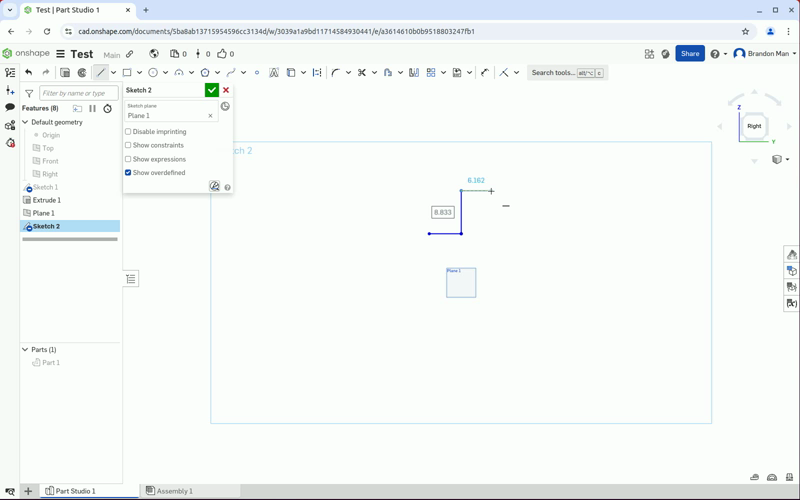
key_down(shift)
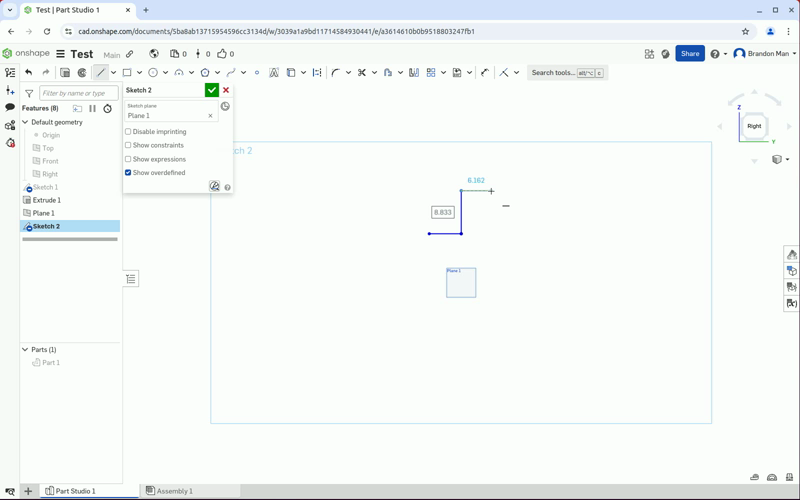
mouse_move(429, 233)
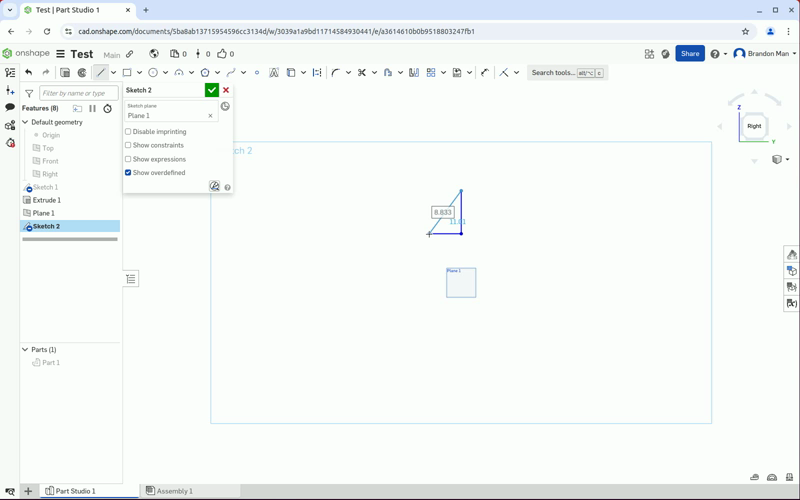
key_up(shift)
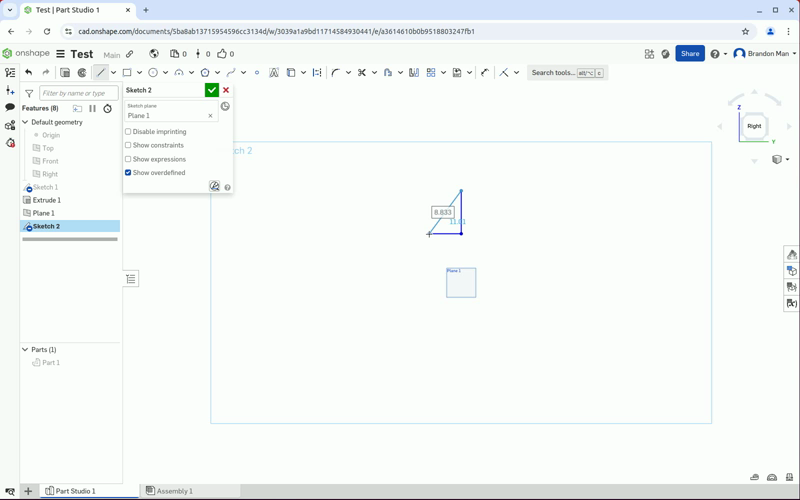
click(429, 233)
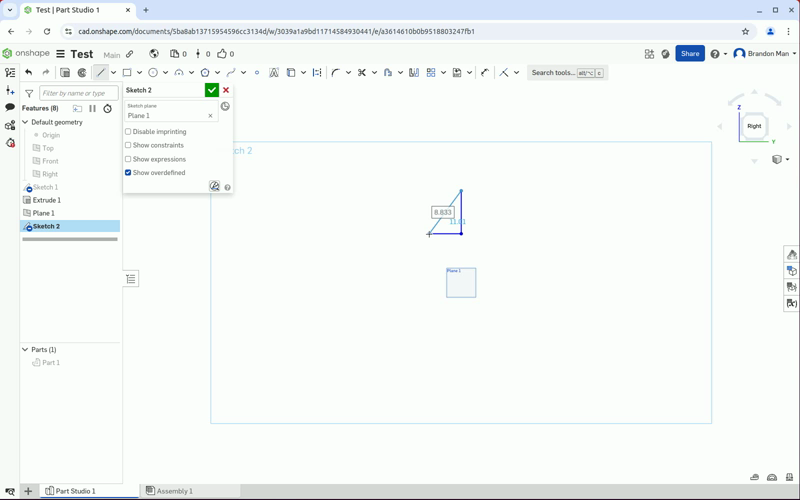
key(esc)
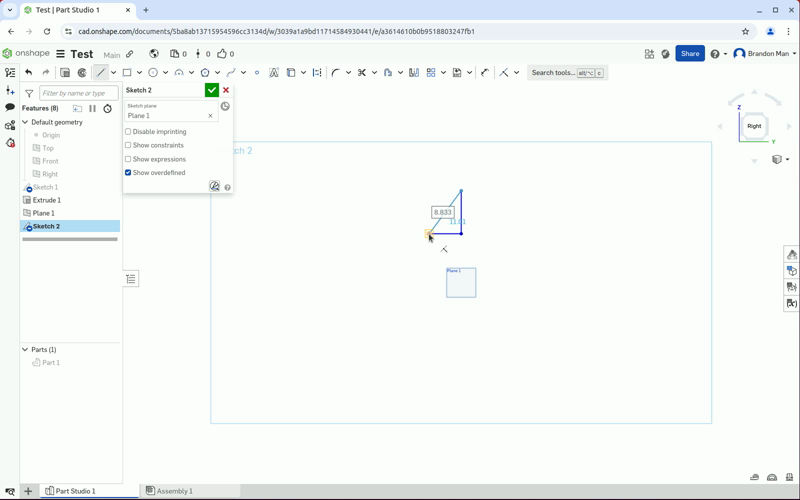
mouse_move(459, 220)
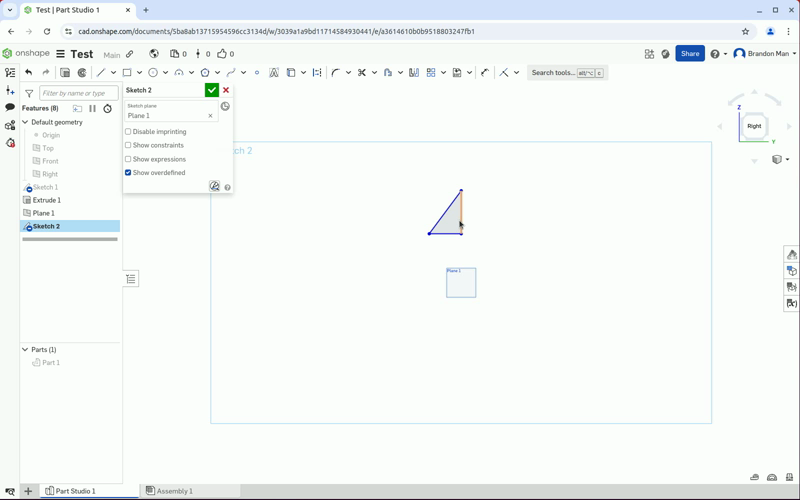
scroll(6)
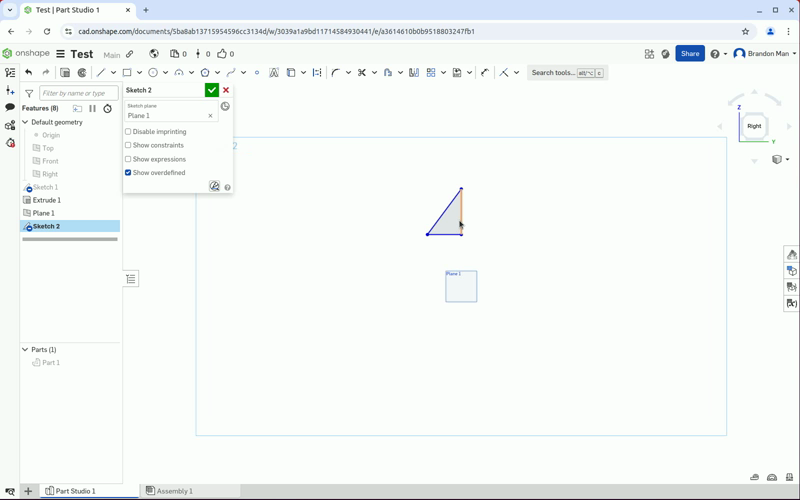
scroll(6)
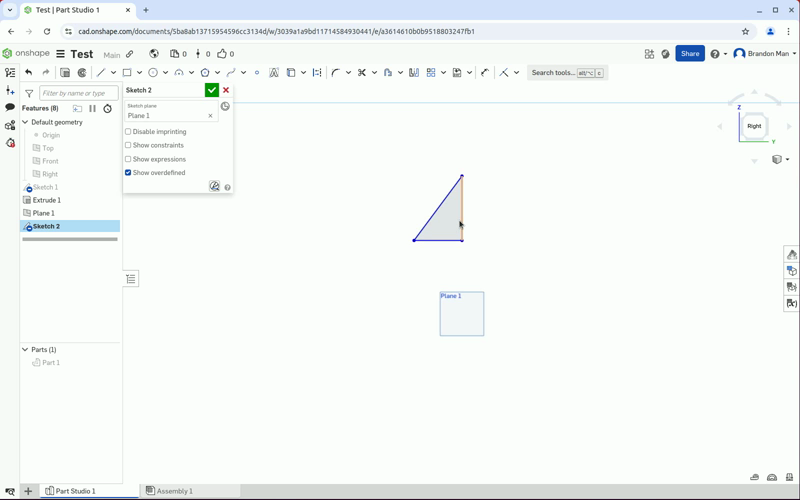
scroll(6)
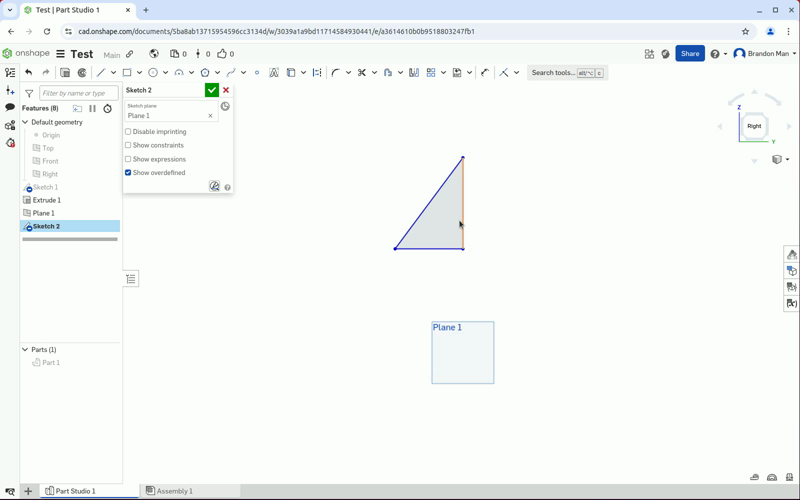
scroll(6)
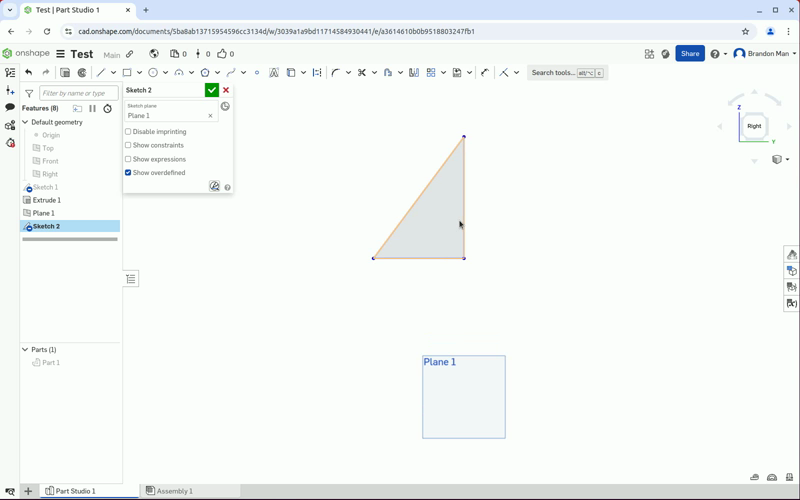
scroll(6)
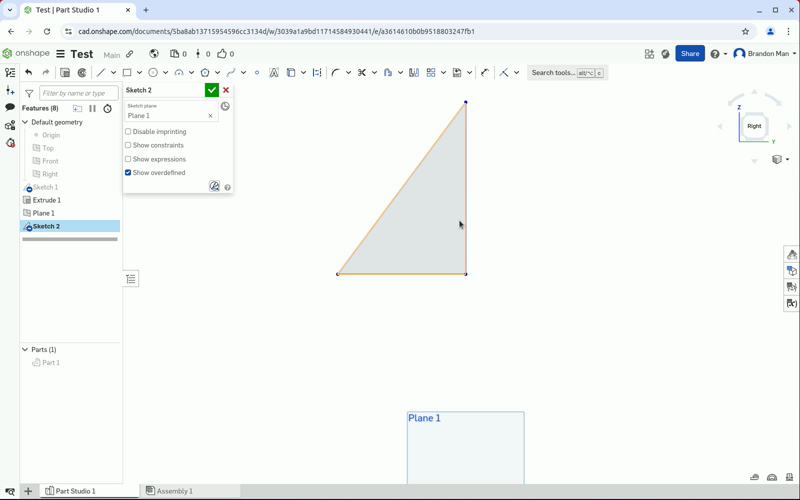
scroll(6)
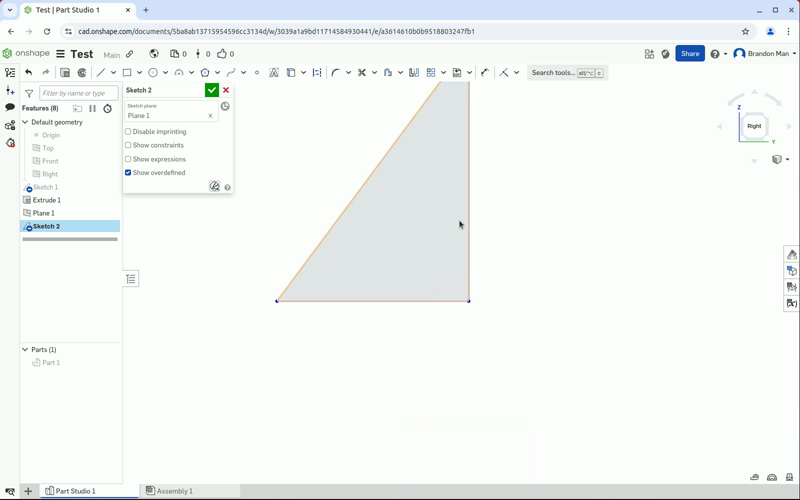
scroll(6)
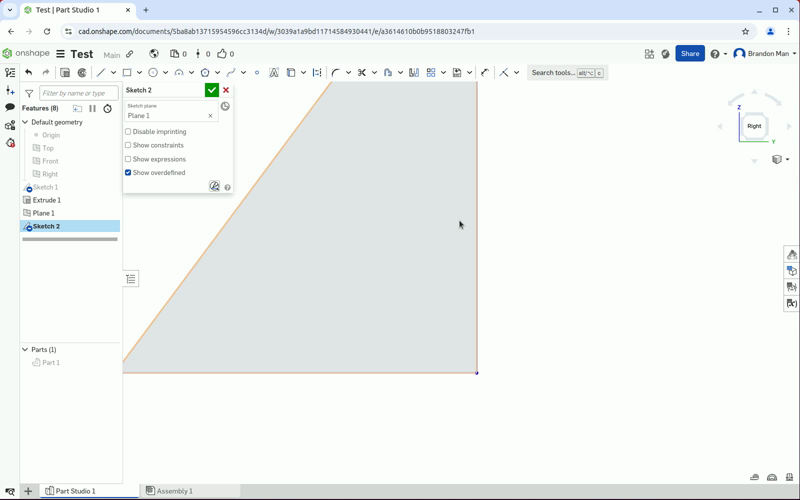
click(459, 220)
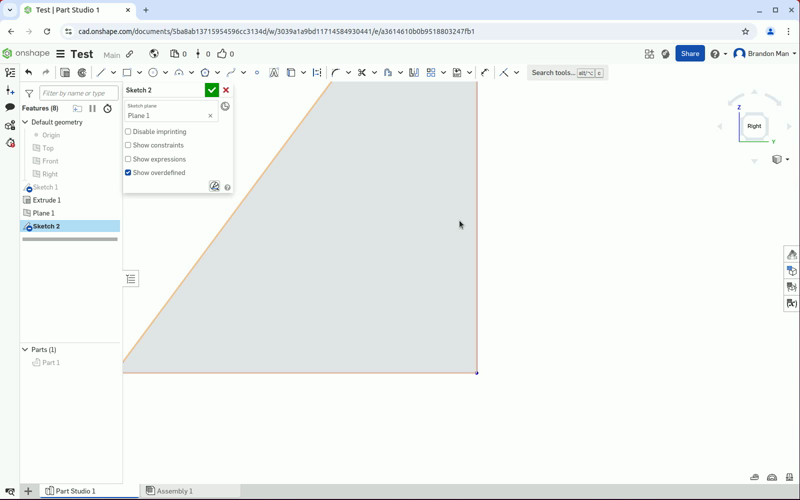
scroll(-6)
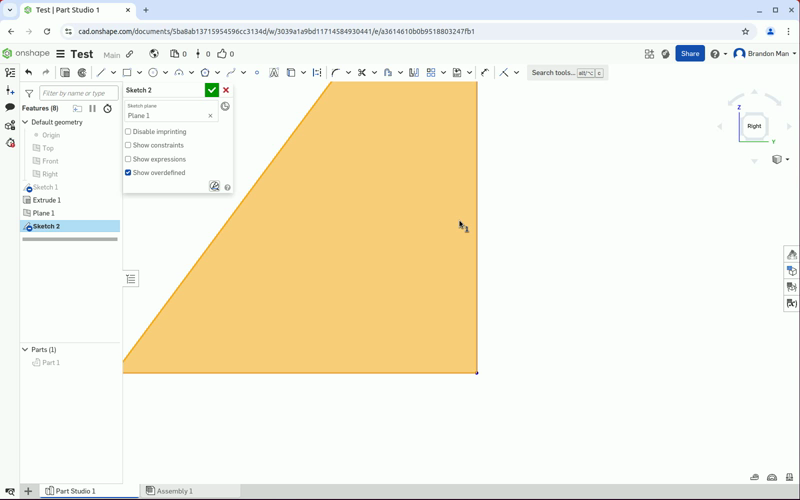
scroll(-6)
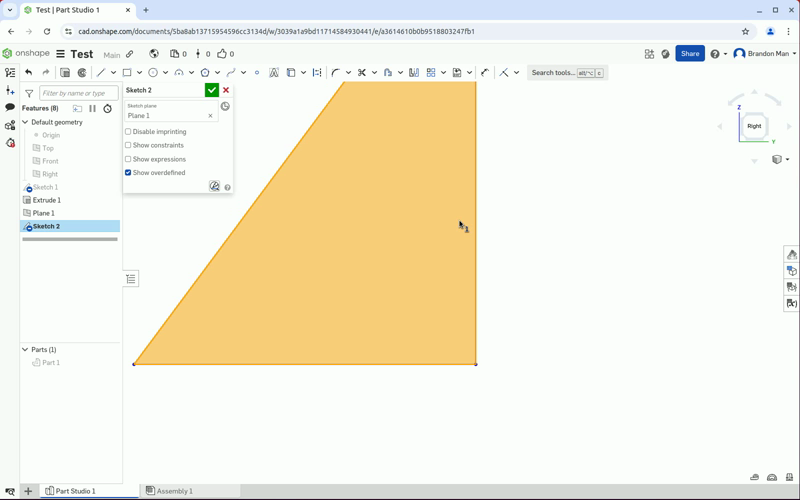
scroll(-6)
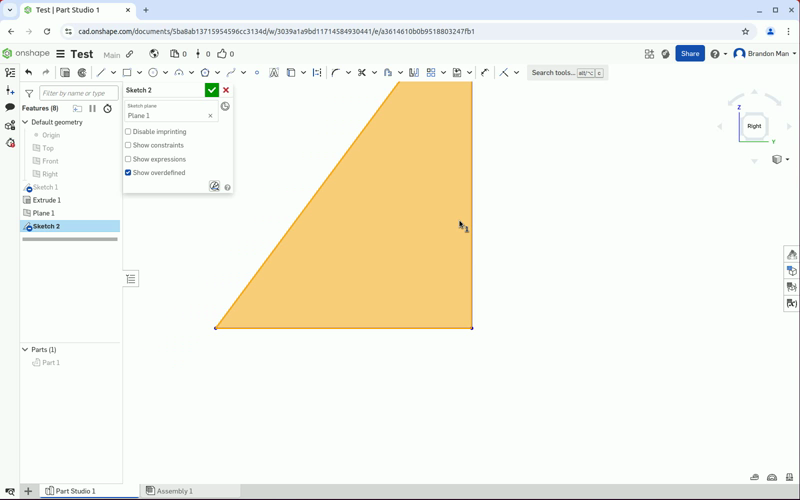
scroll(-6)
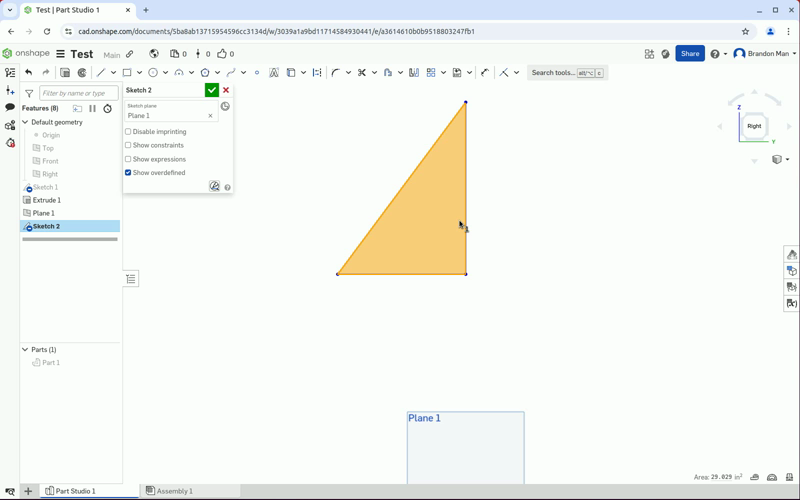
scroll(-6)
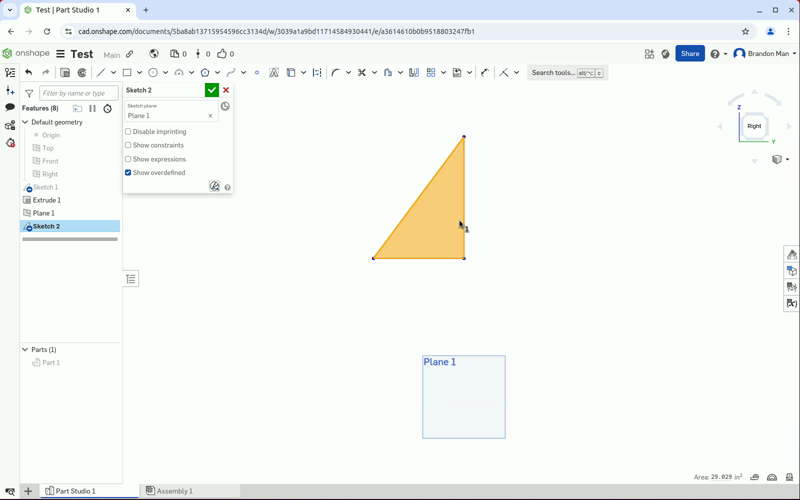
scroll(-6)
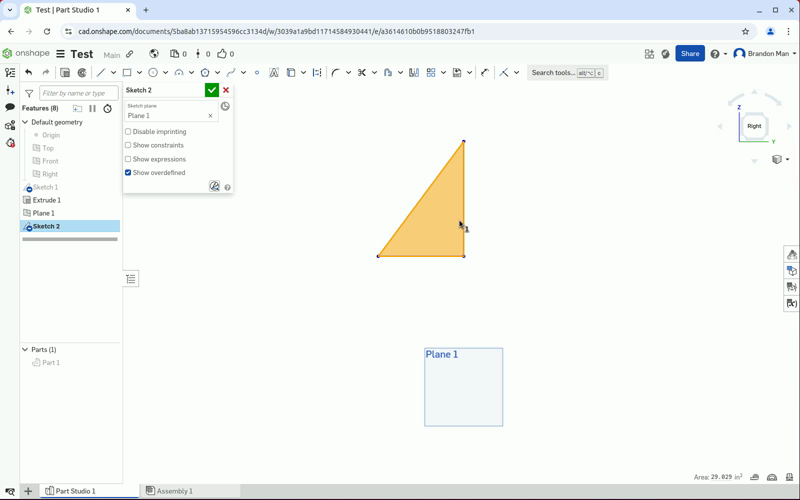
scroll(-6)
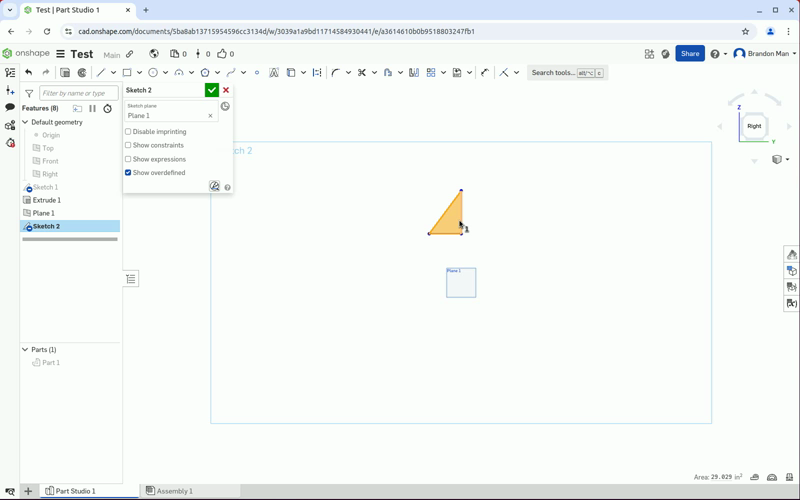
mouse_move(73, 352)
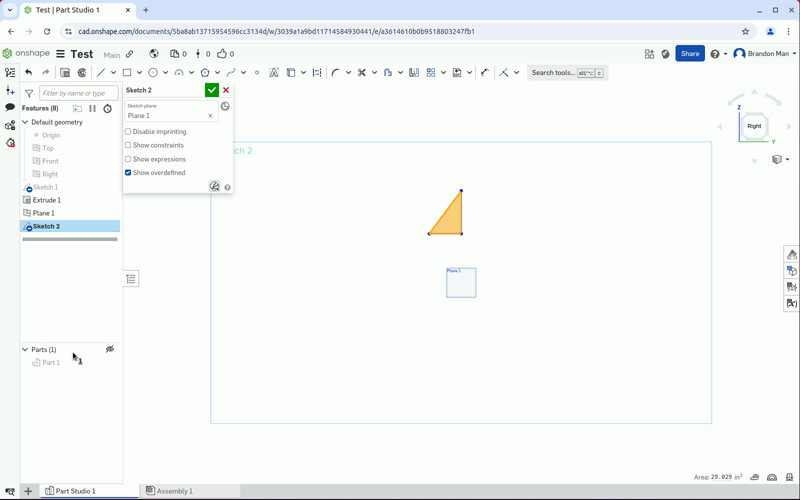
key(shift+y)
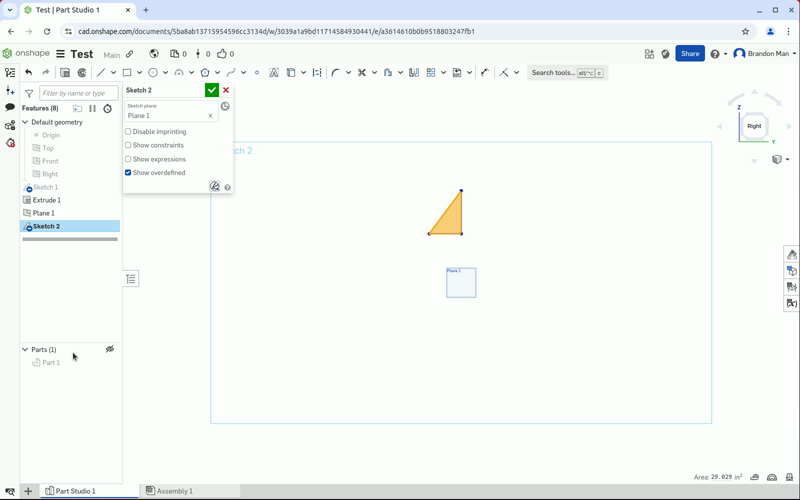
key(shift+e)
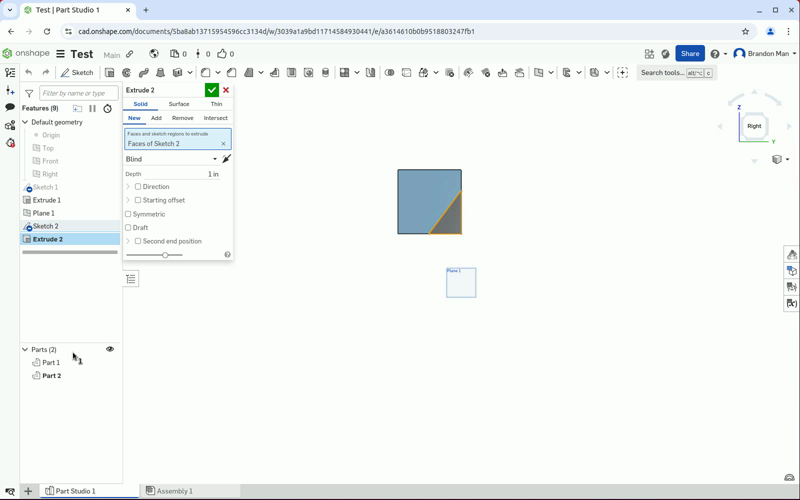
mouse_move(143, 106)
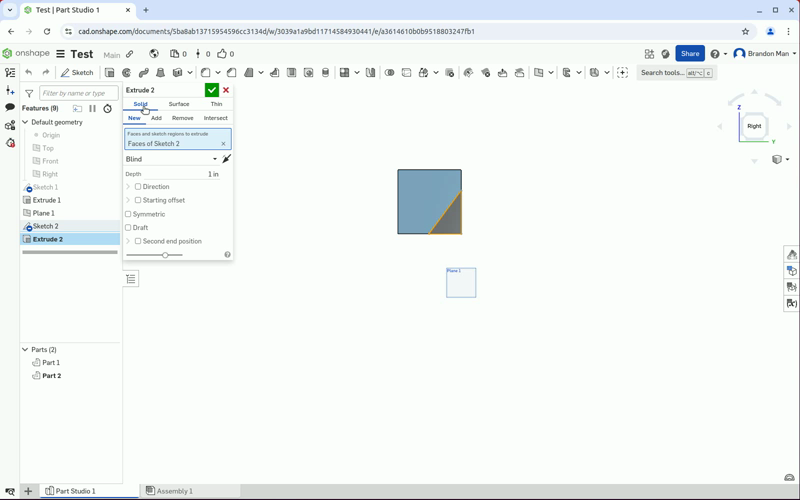
click(143, 106)
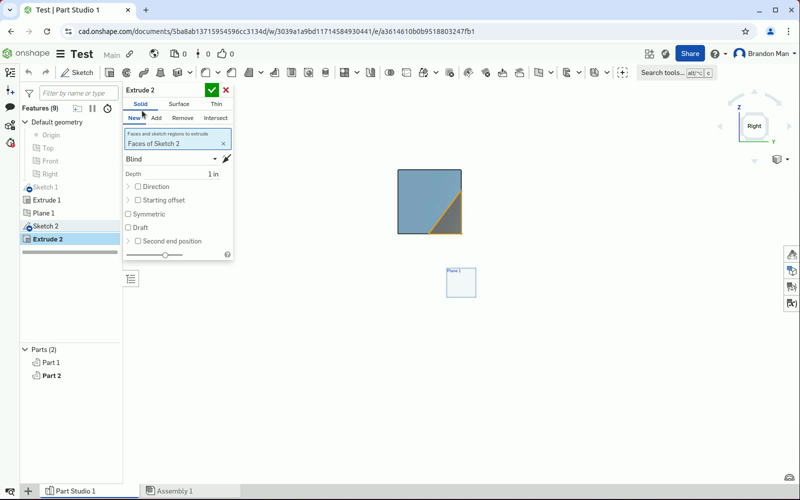
mouse_move(137, 120)
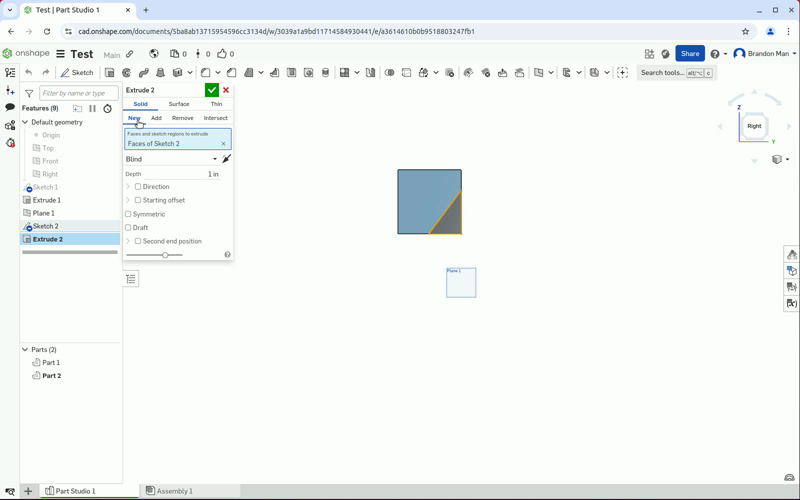
click(137, 120)
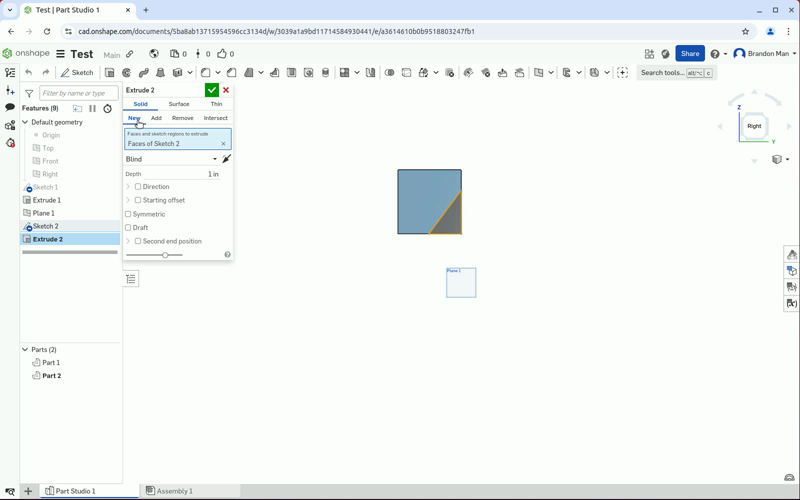
key(tab, 4)
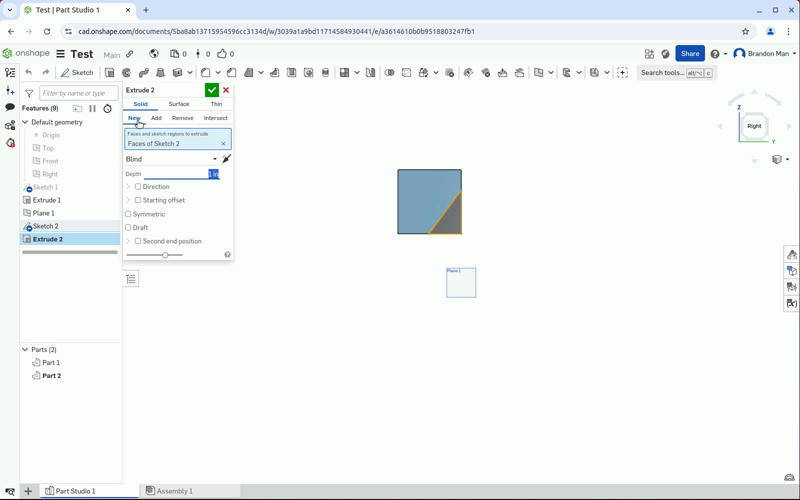
text(12.998)
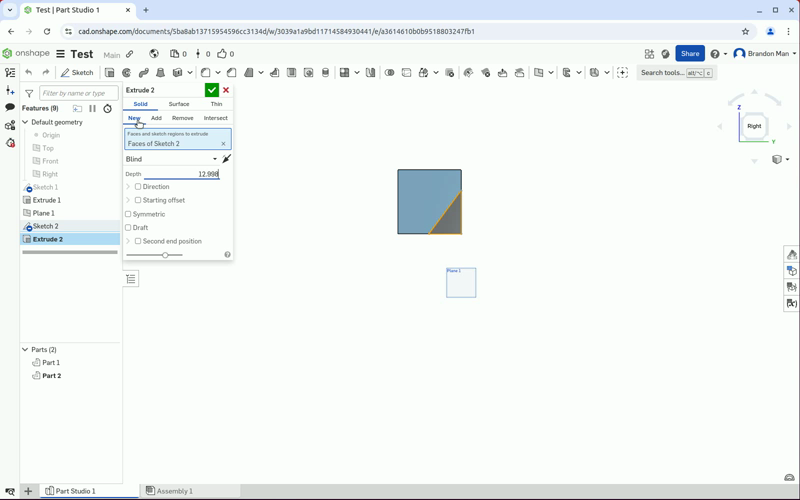
key(enter)
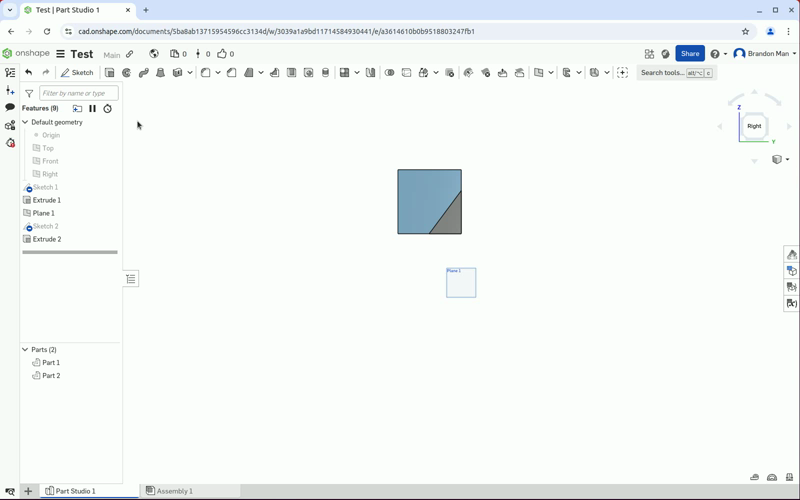
key(shift+h)
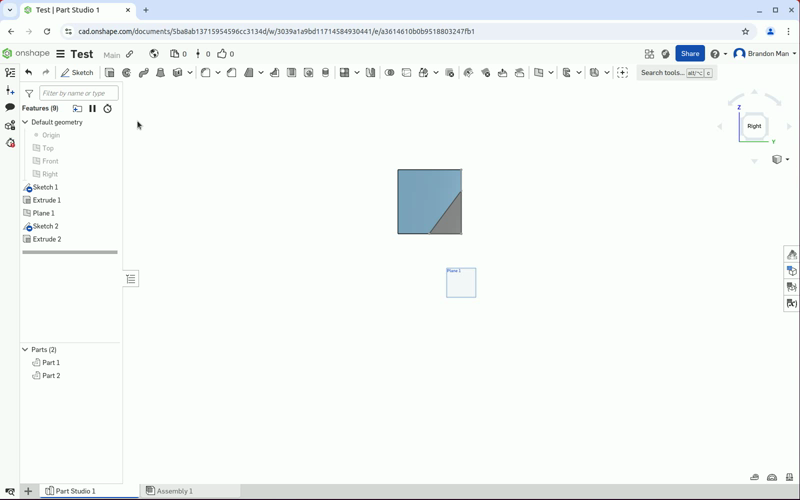
key(shift+h)
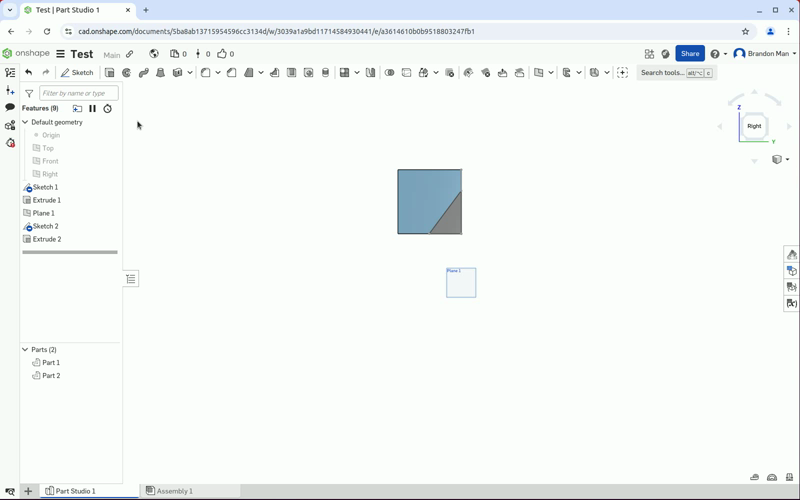
key(shift+7)
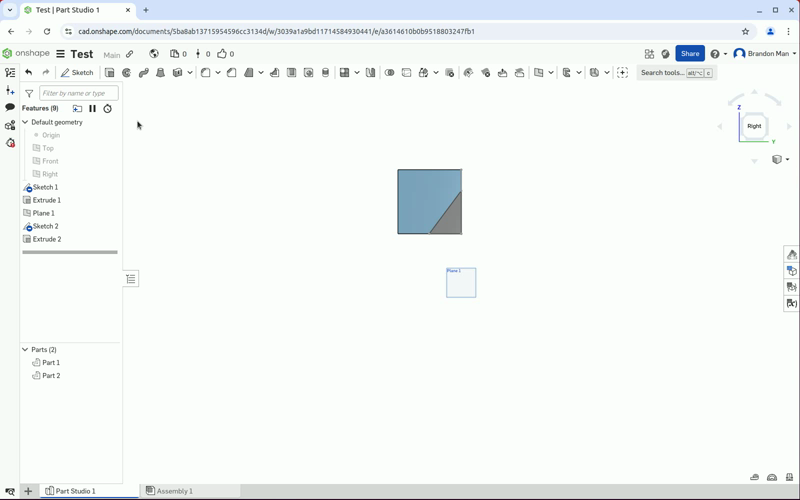
key(right, 2)
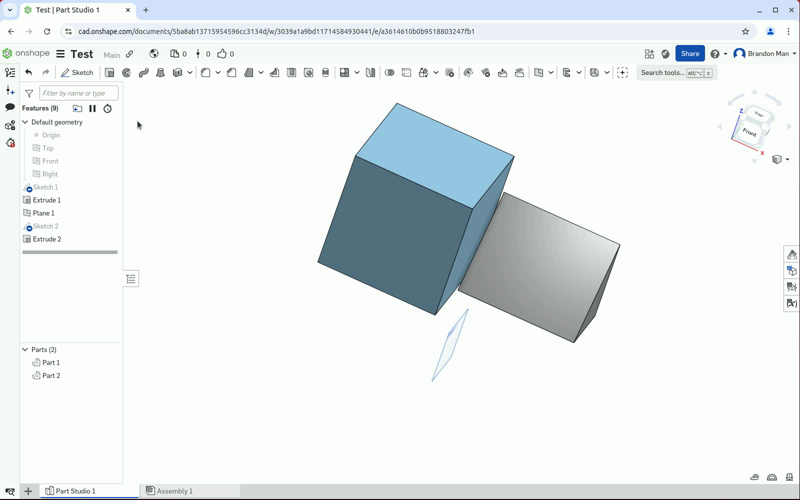
key(down, 2)
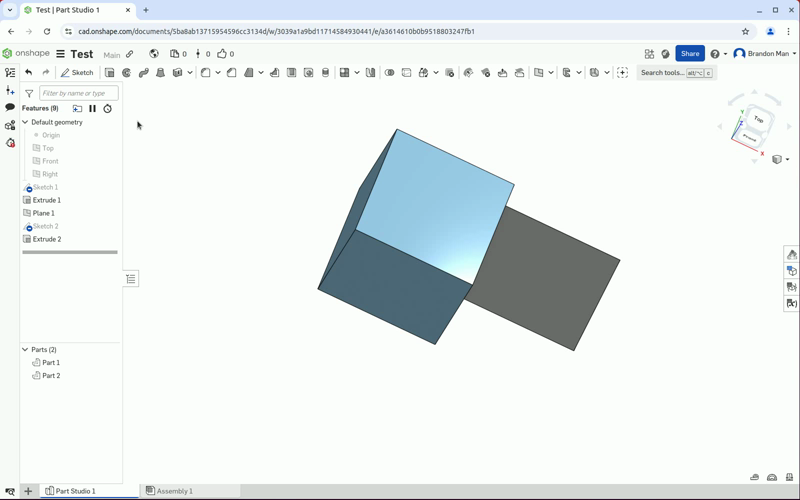
key(up, 2)
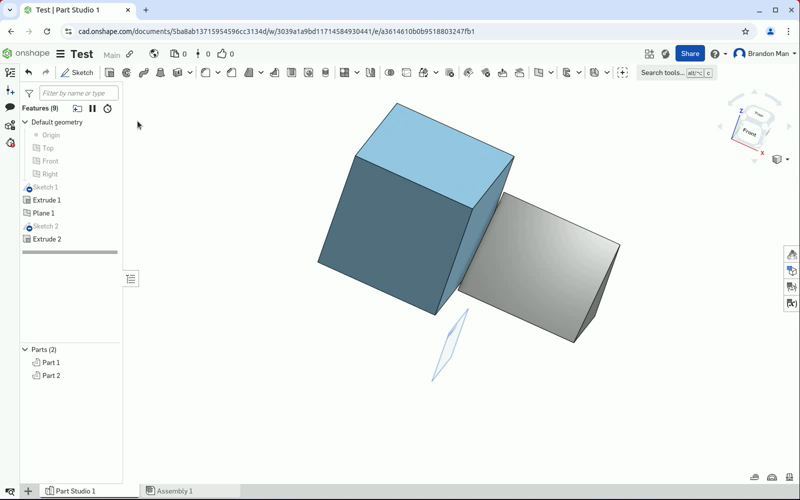
key(left, 2)
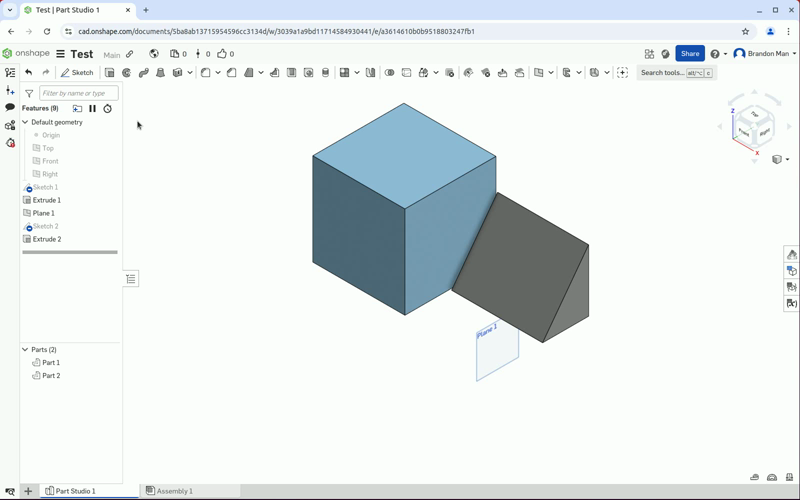
mouse_move(73, 189)
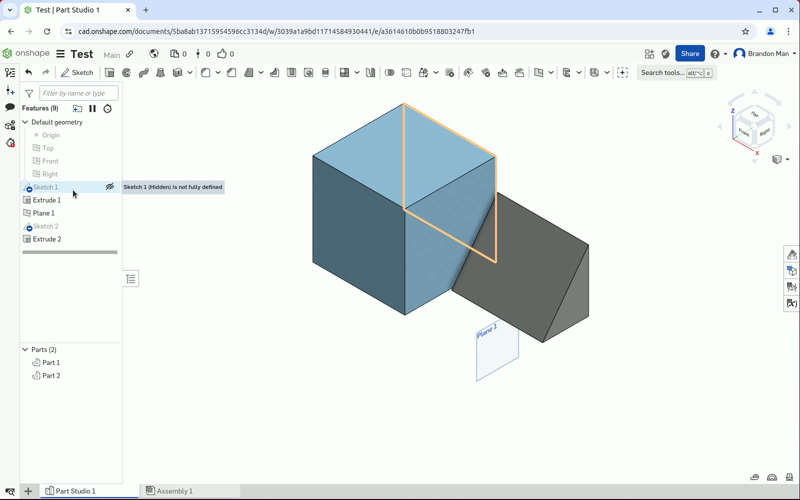
click(73, 189)